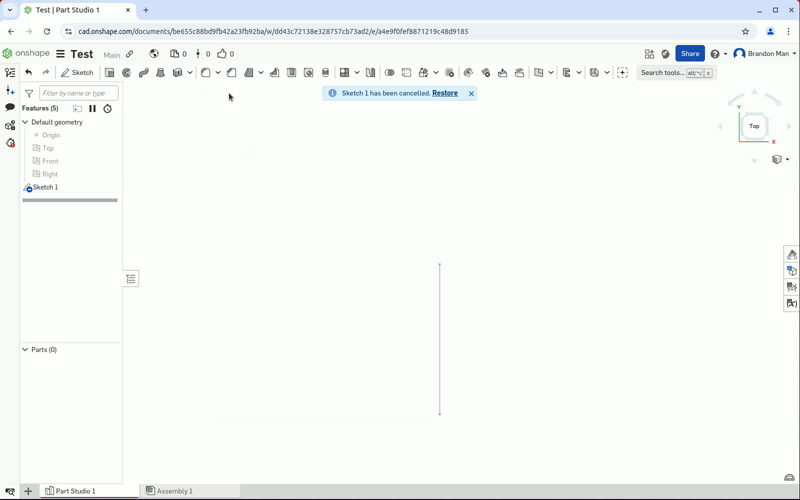
key(shift+h)
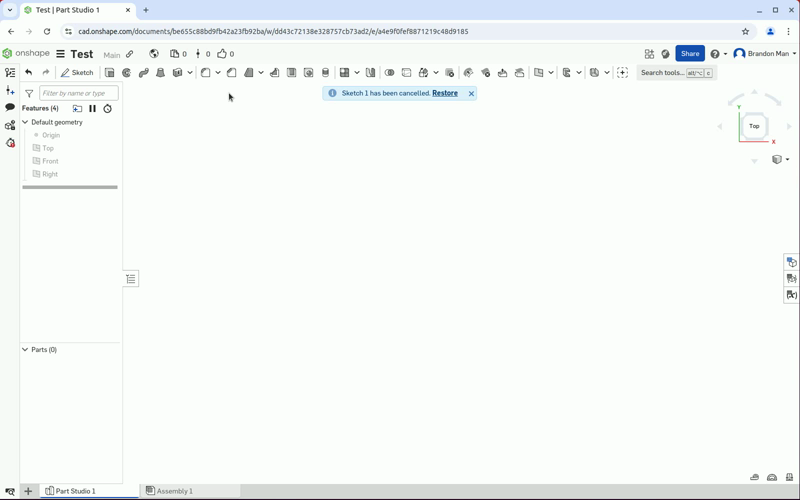
mouse_move(73, 352)
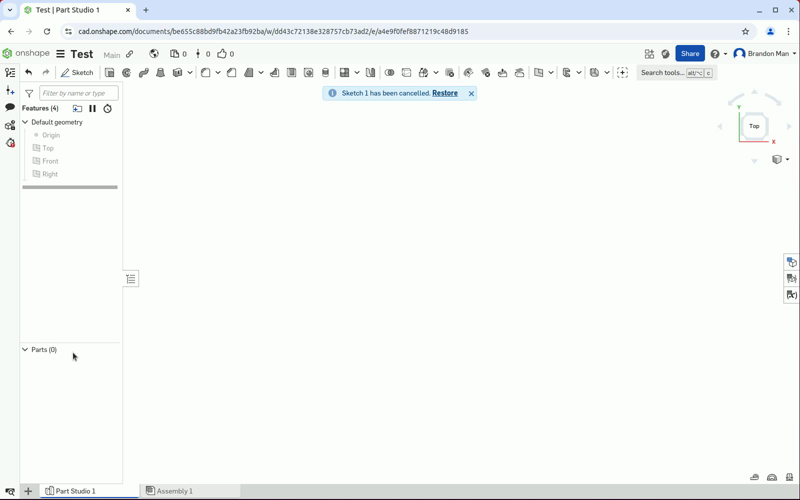
key(y)
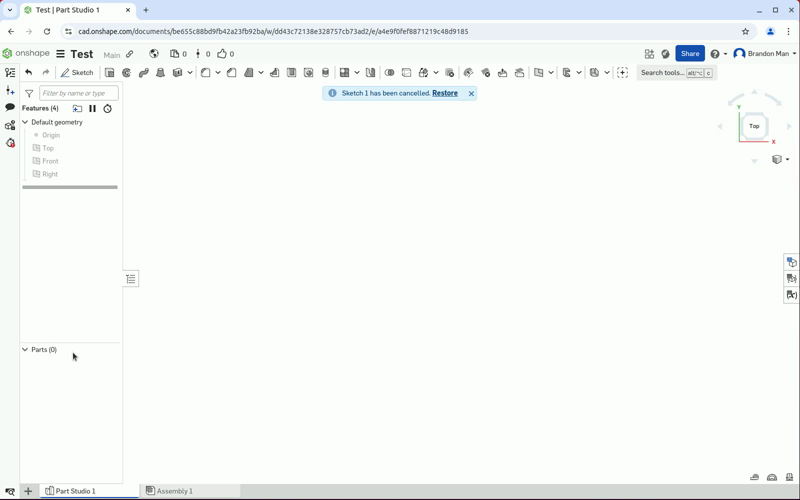
key(shift+p)
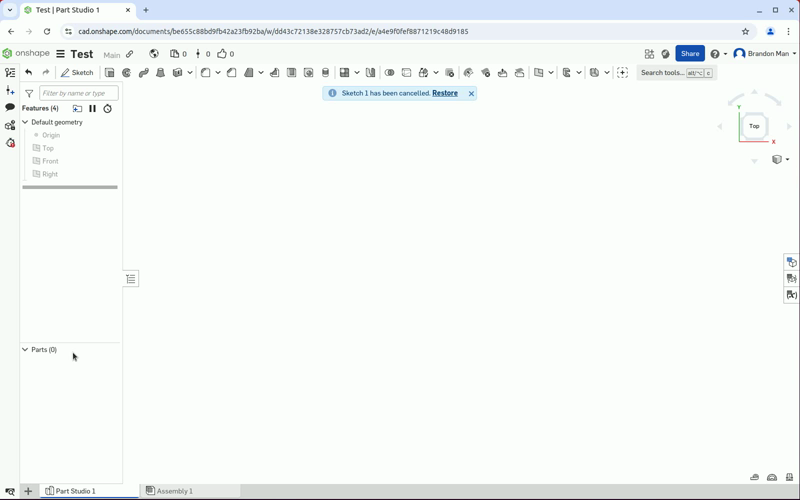
key(space)
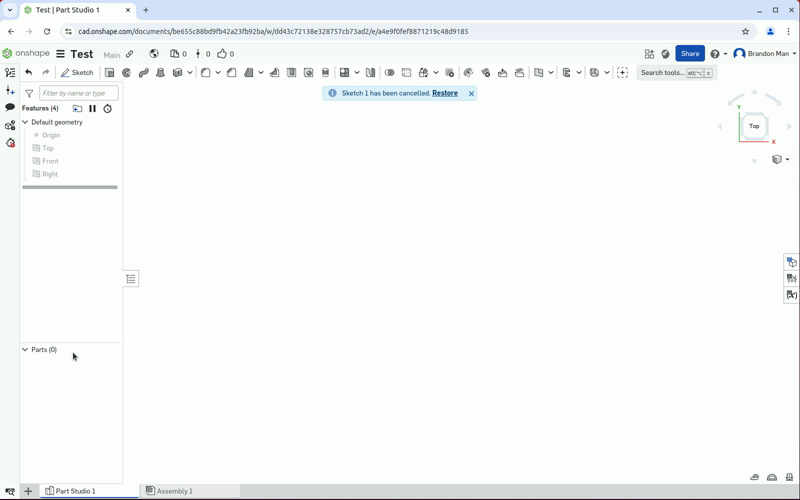
key_down(shift)
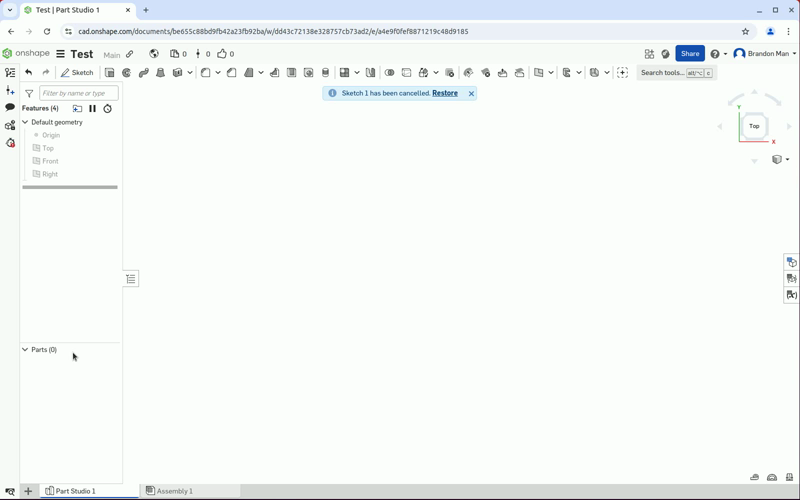
key(up)
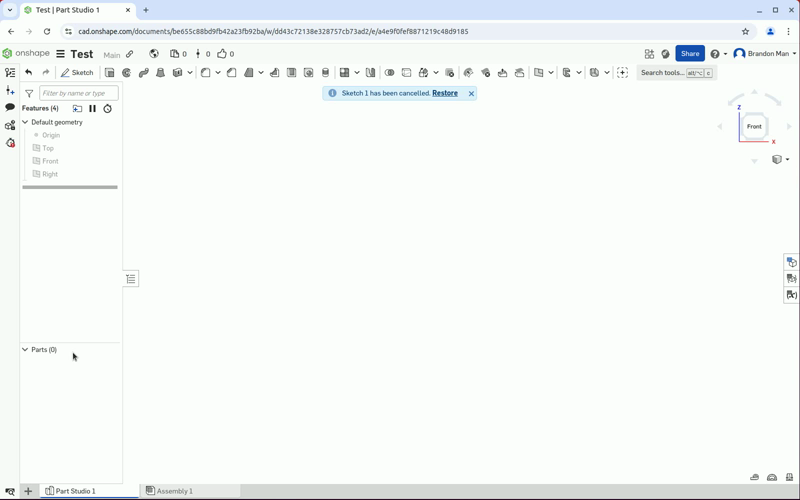
key_up(shift)
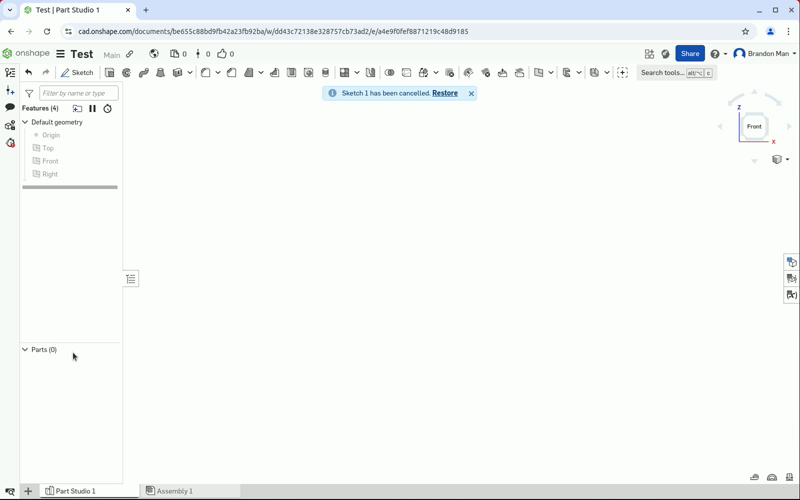
mouse_move(73, 352)
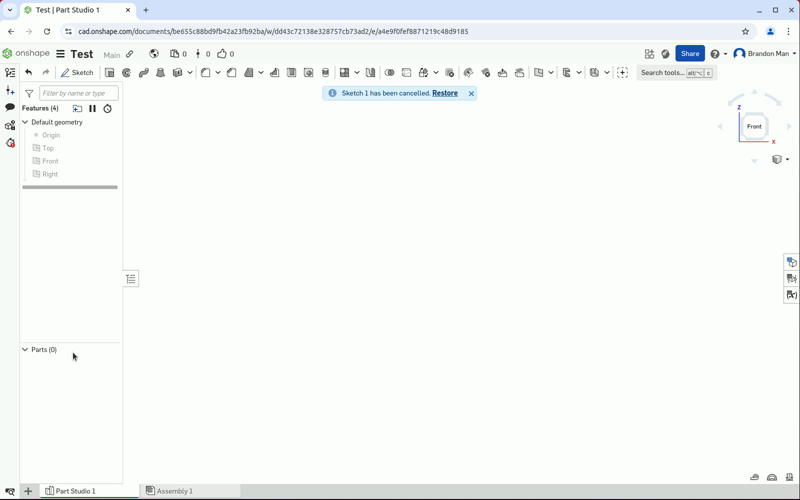
key(shift+y)
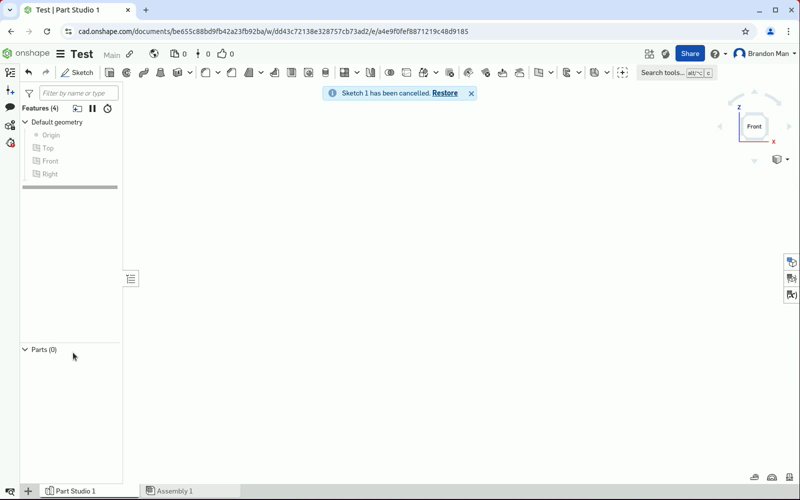
key(shift+s)
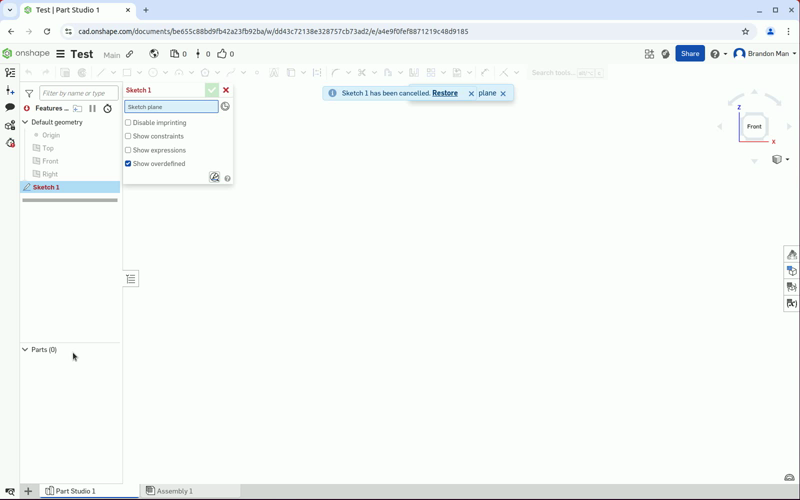
mouse_move(73, 163)
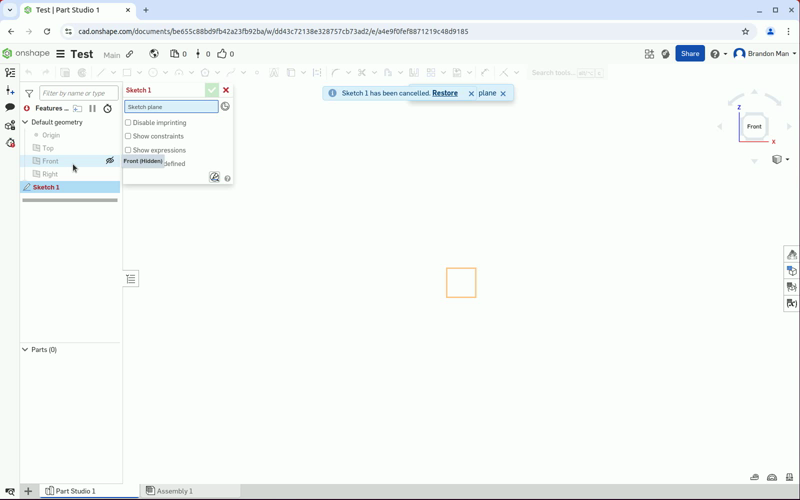
click(73, 163)
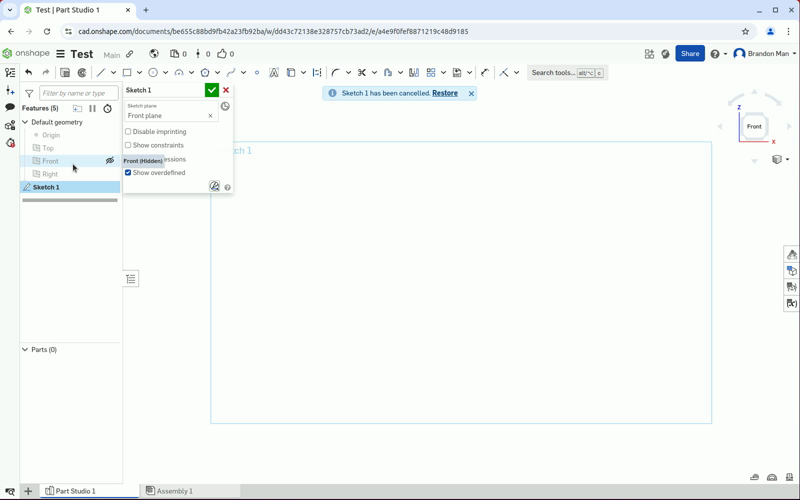
mouse_move(73, 352)
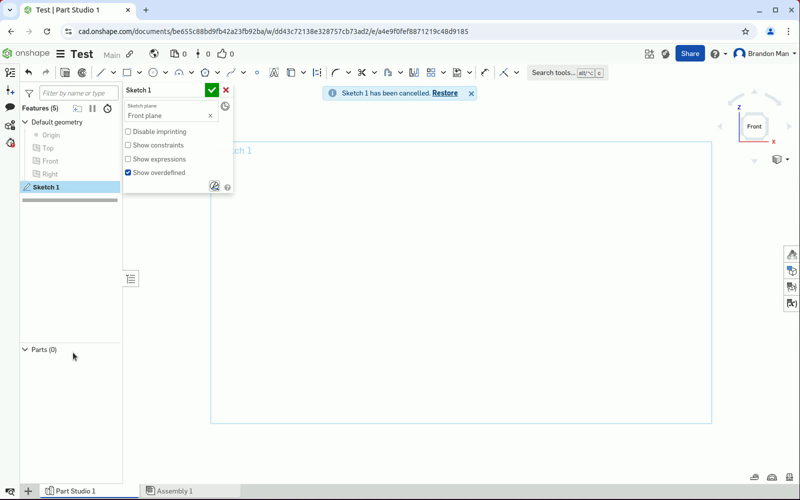
key(y)
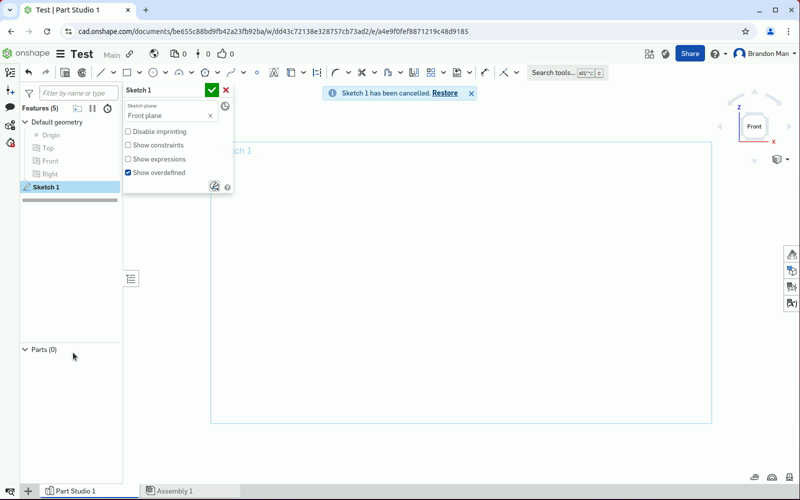
key(l)
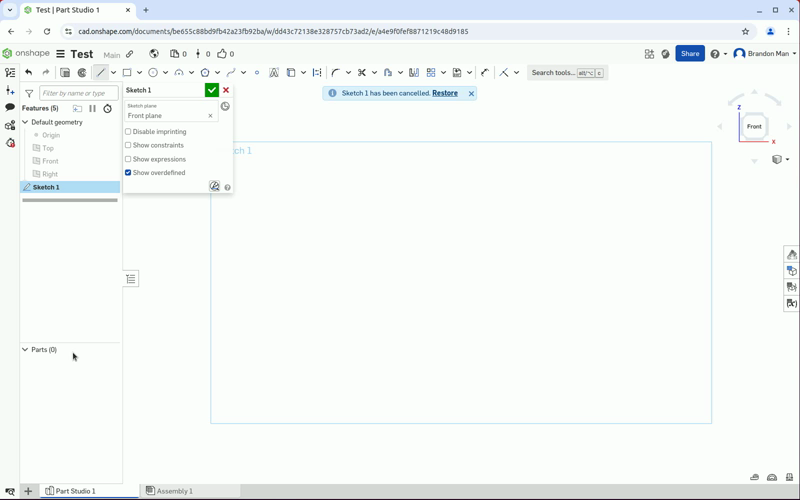
key_down(shift)
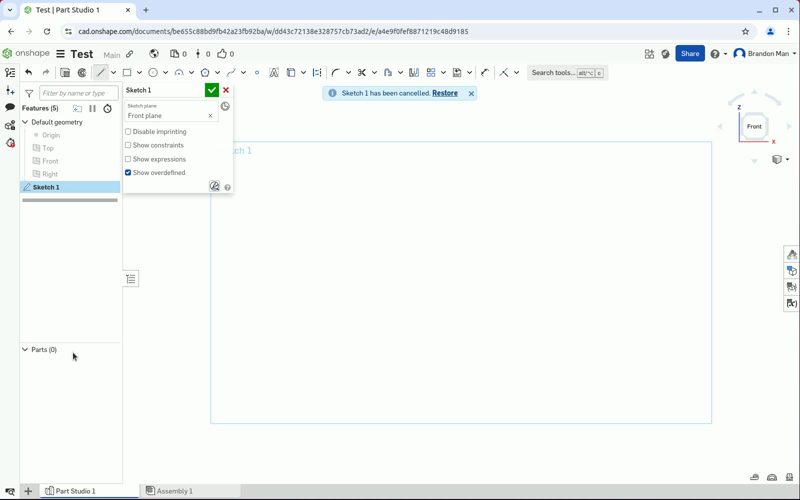
mouse_move(460, 282)
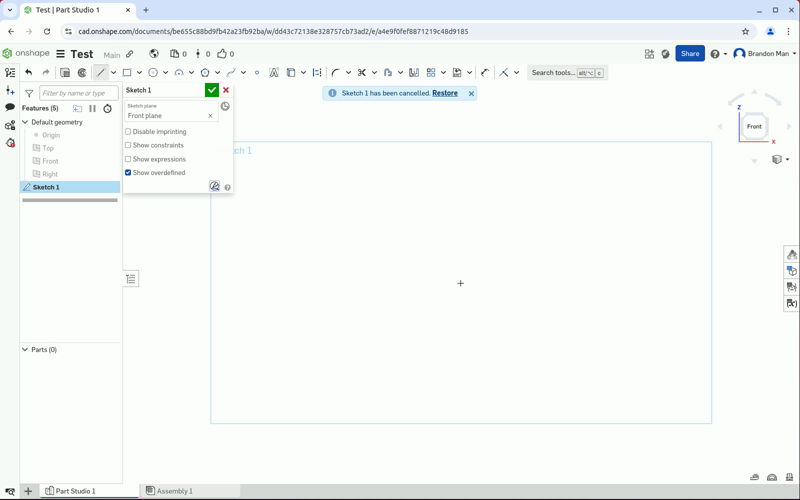
click(460, 282)
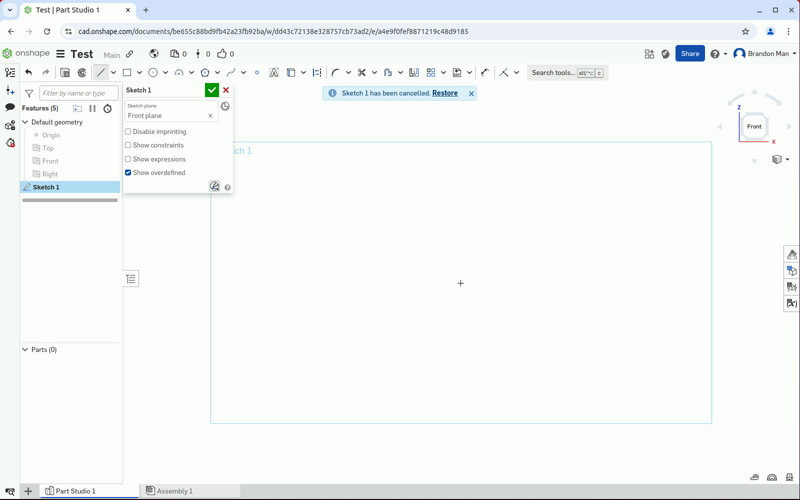
key_up(shift)
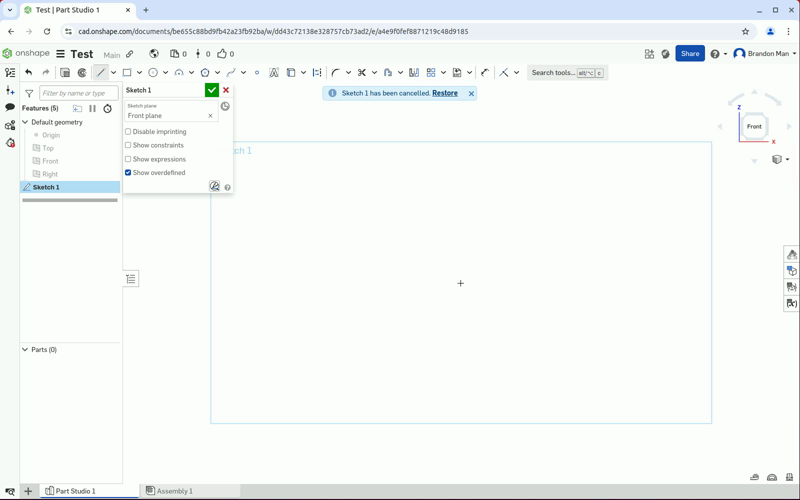
key_down(shift)
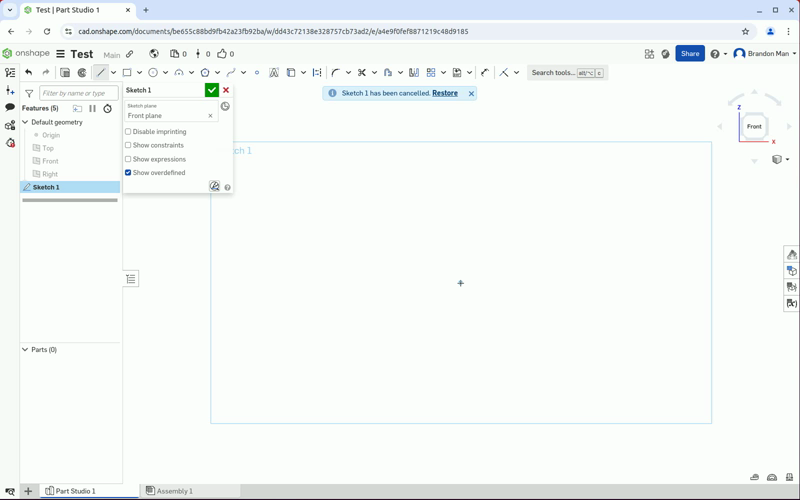
mouse_move(547, 282)
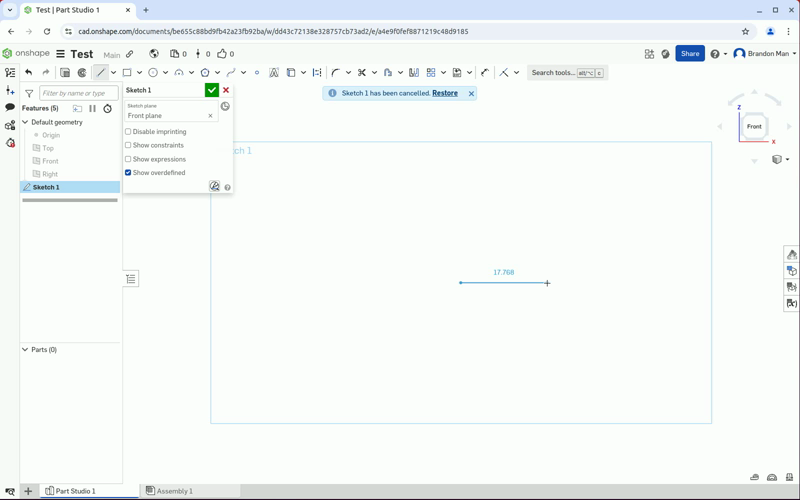
click(547, 282)
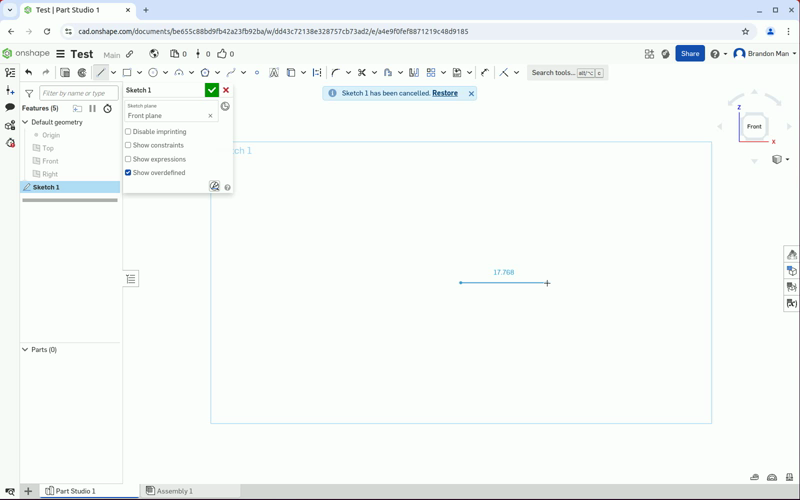
key_up(shift)
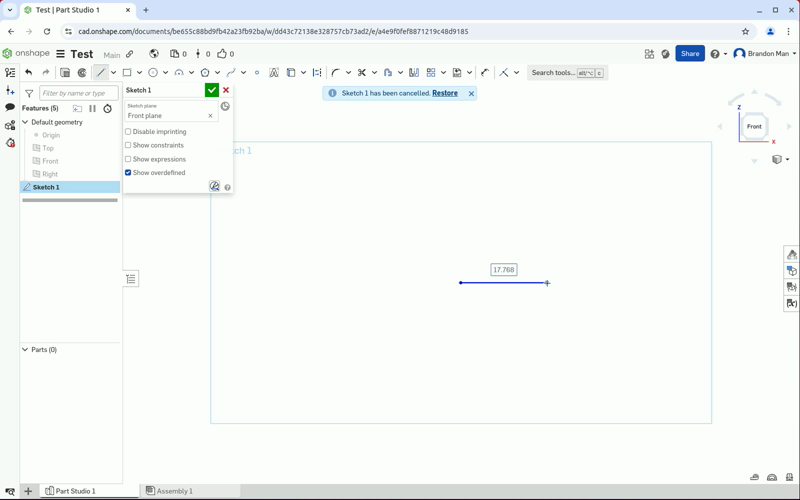
key_down(shift)
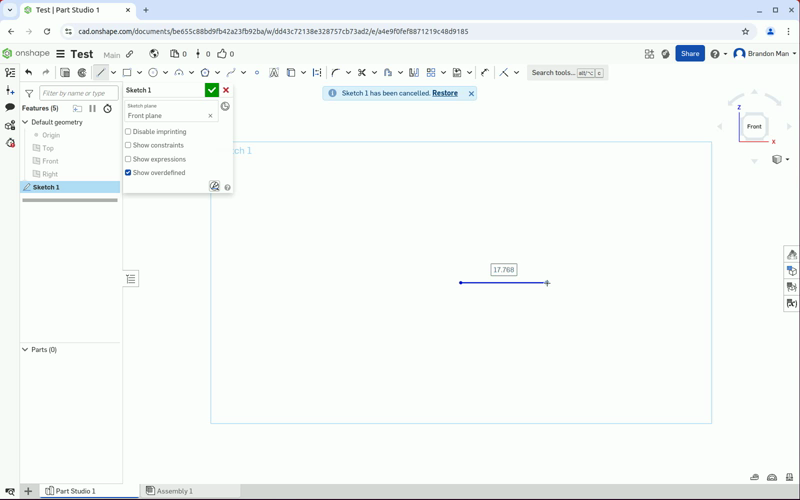
mouse_move(577, 282)
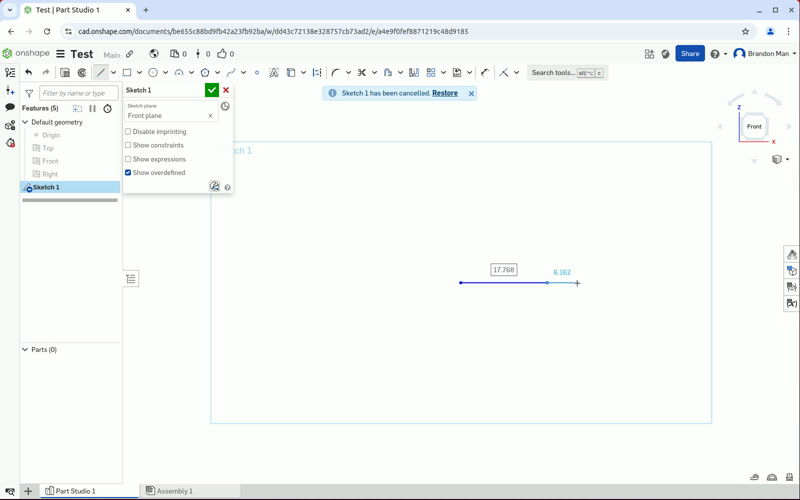
mouse_move(573, 256)
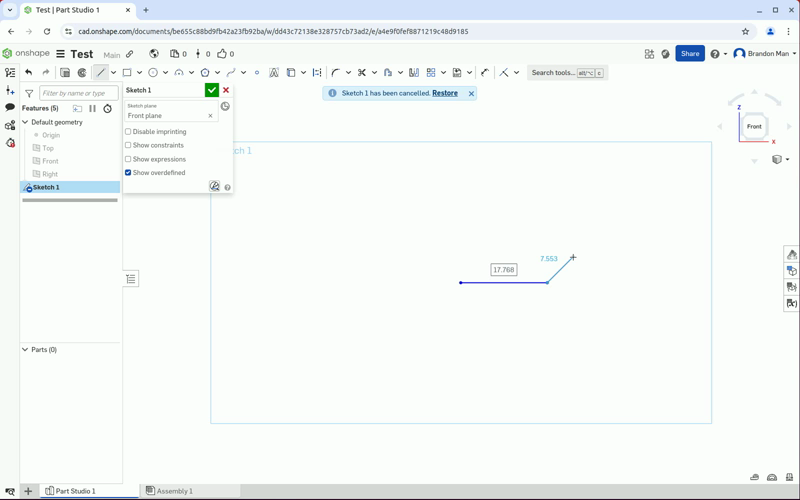
click(573, 256)
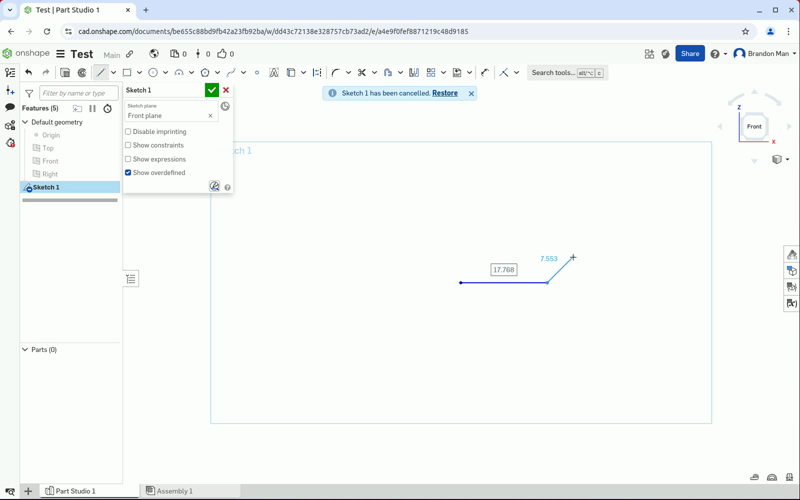
key_up(shift)
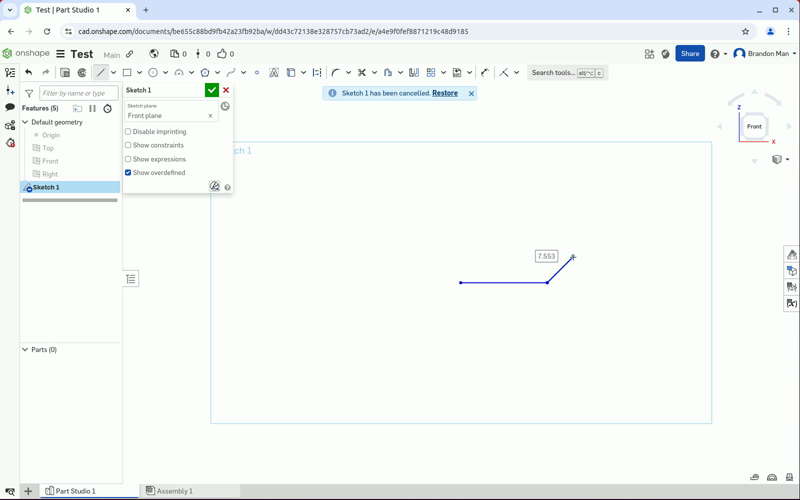
key_down(shift)
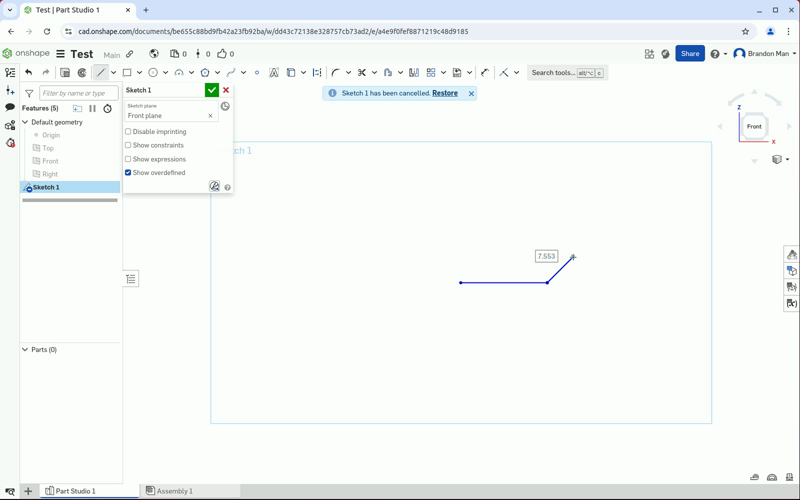
mouse_move(589, 256)
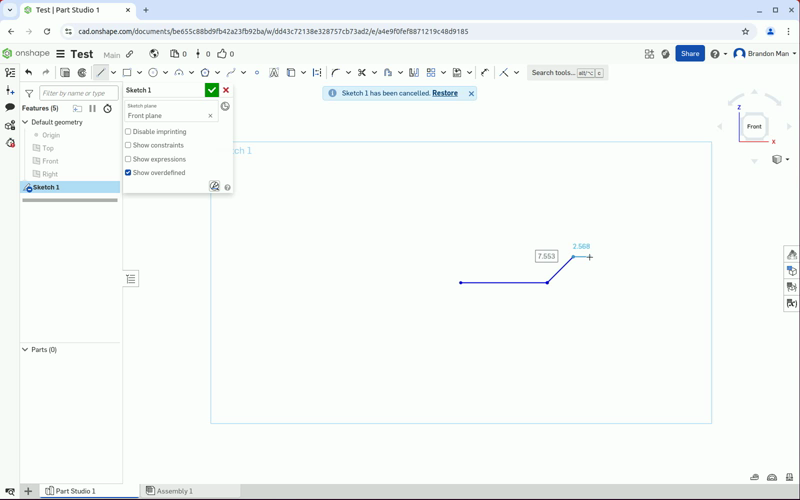
mouse_move(550, 234)
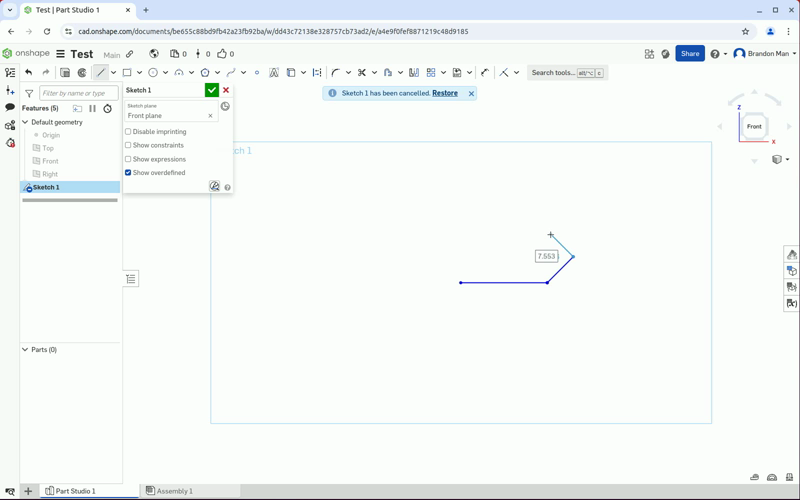
click(550, 234)
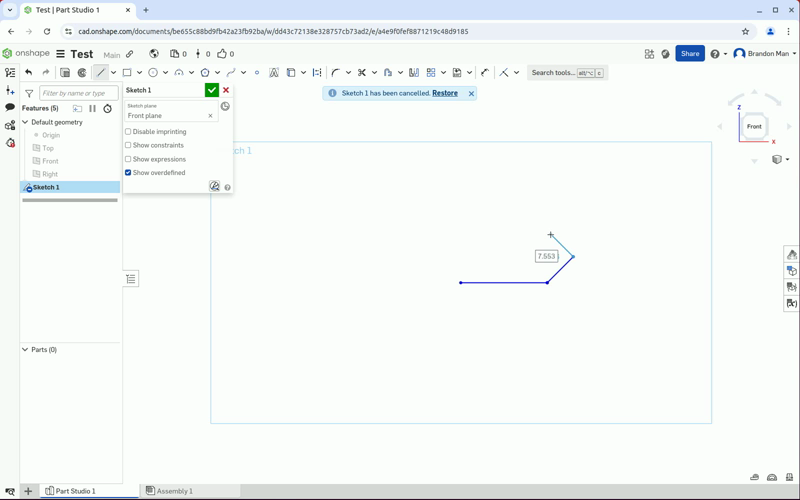
key_up(shift)
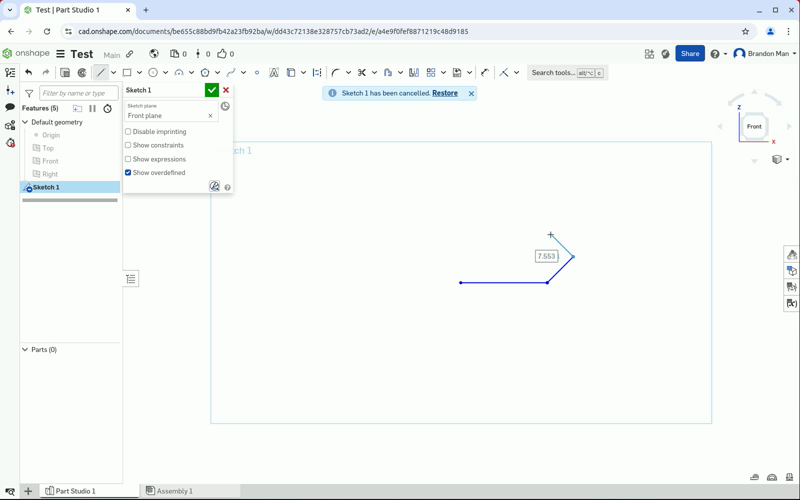
key_down(shift)
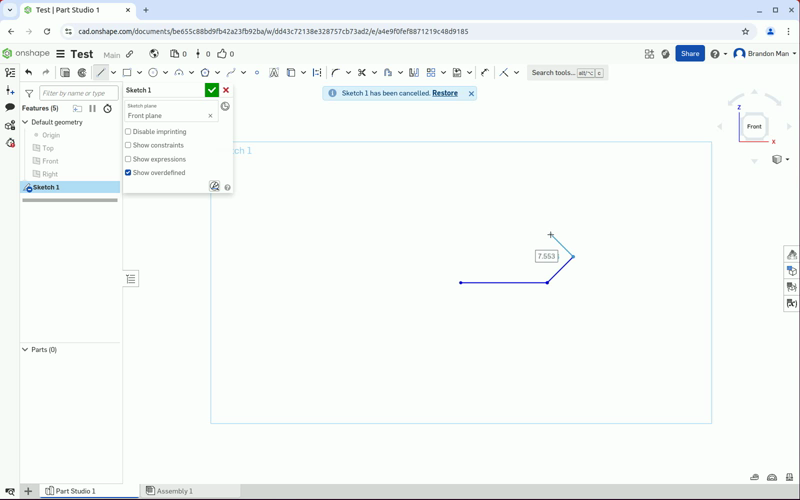
mouse_move(580, 234)
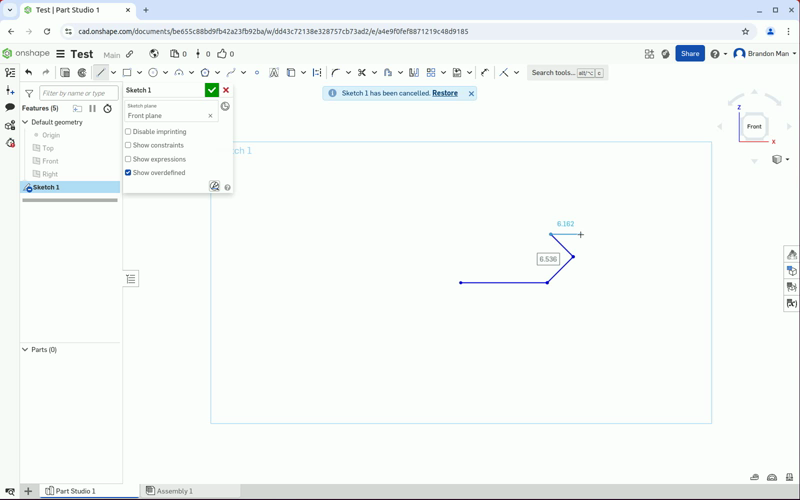
mouse_move(530, 254)
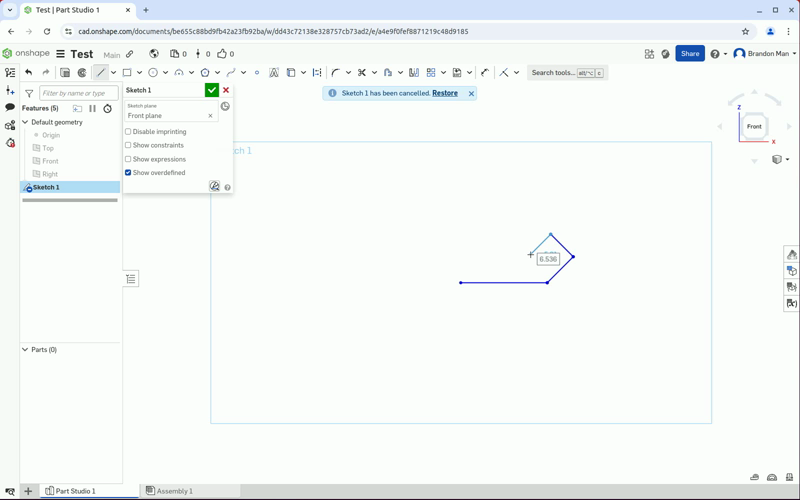
click(530, 254)
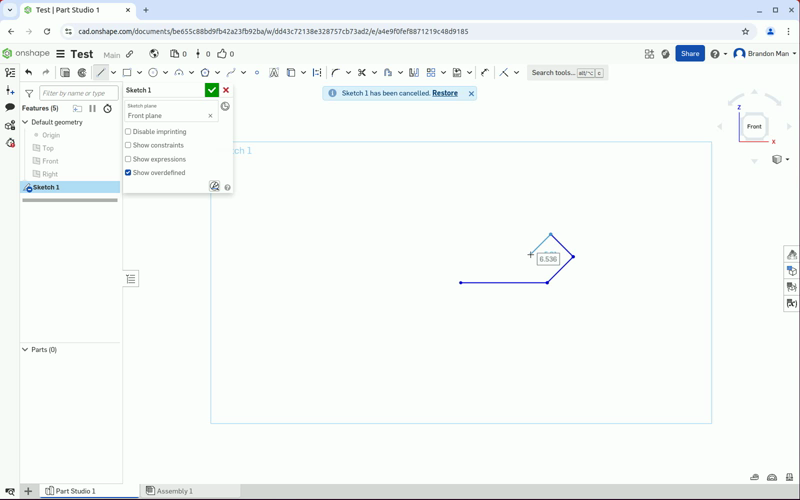
key_up(shift)
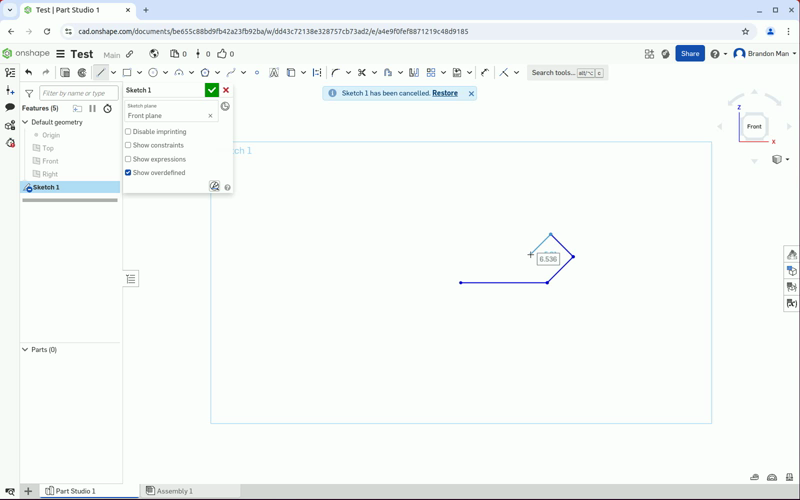
key_down(shift)
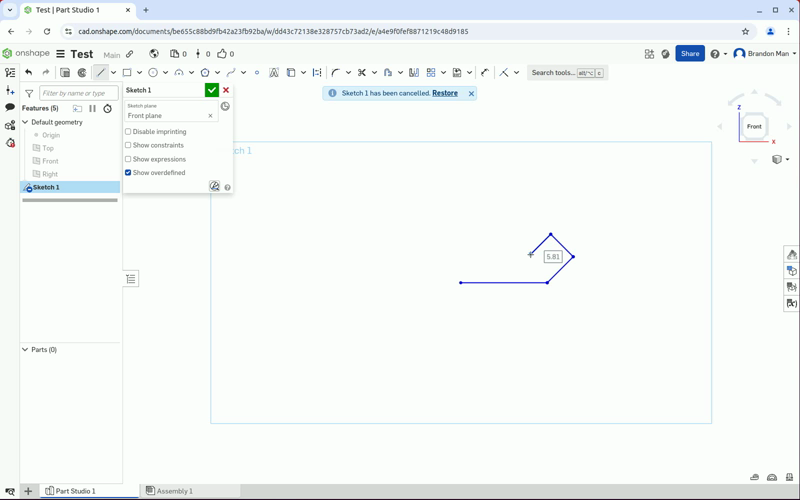
mouse_move(560, 254)
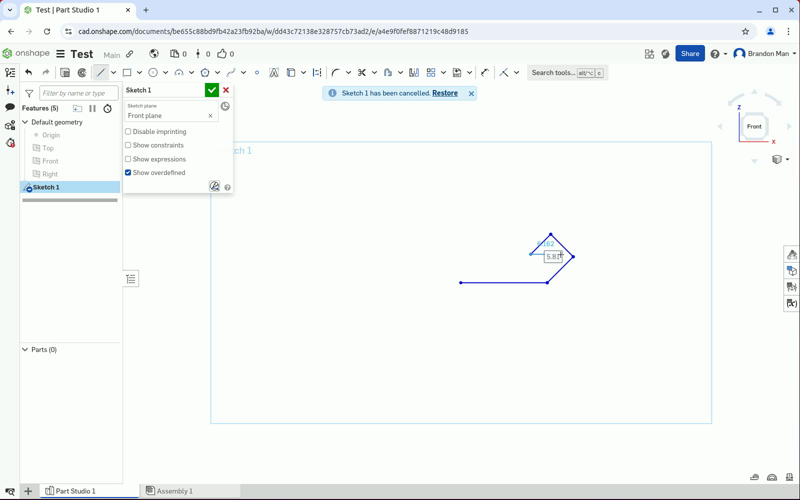
mouse_move(509, 233)
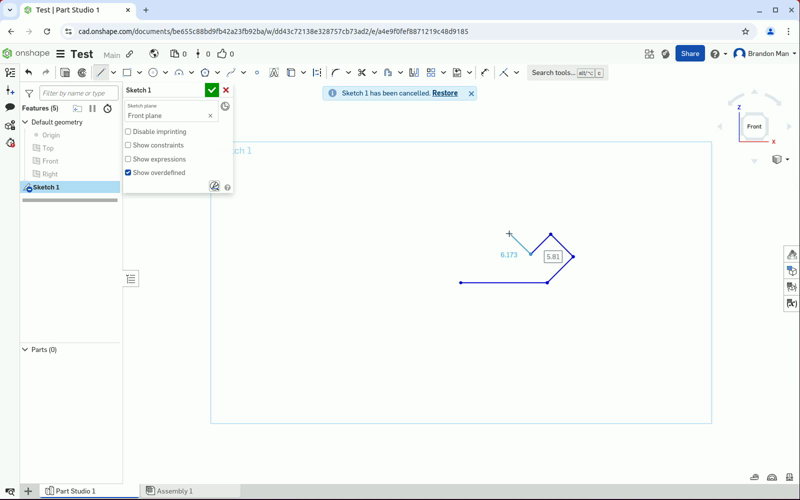
click(509, 233)
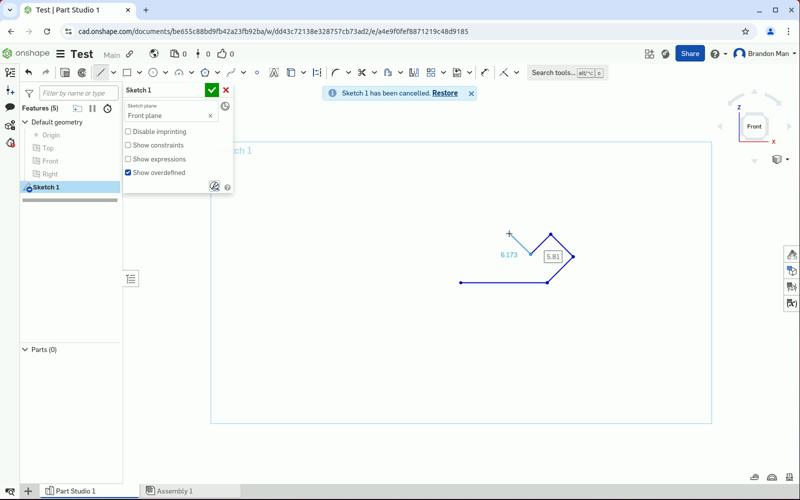
key_up(shift)
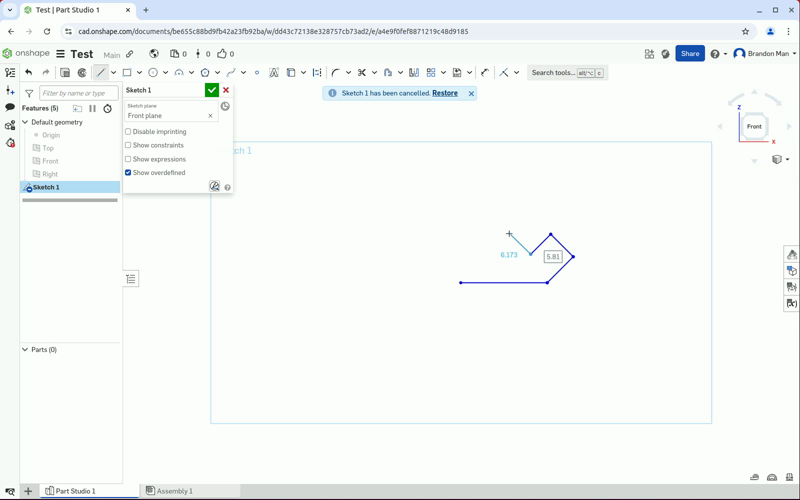
key_down(shift)
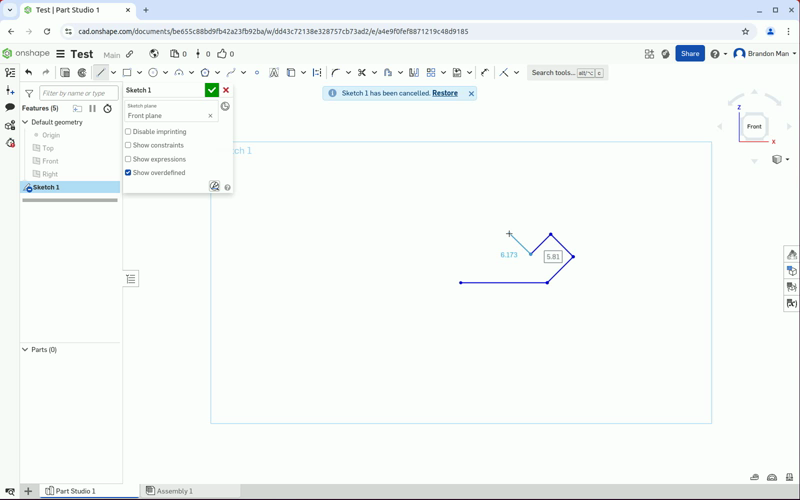
mouse_move(539, 233)
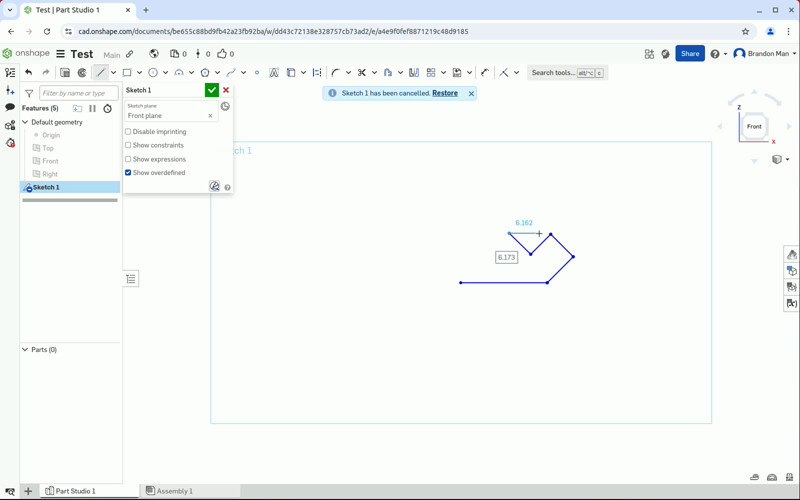
mouse_move(460, 233)
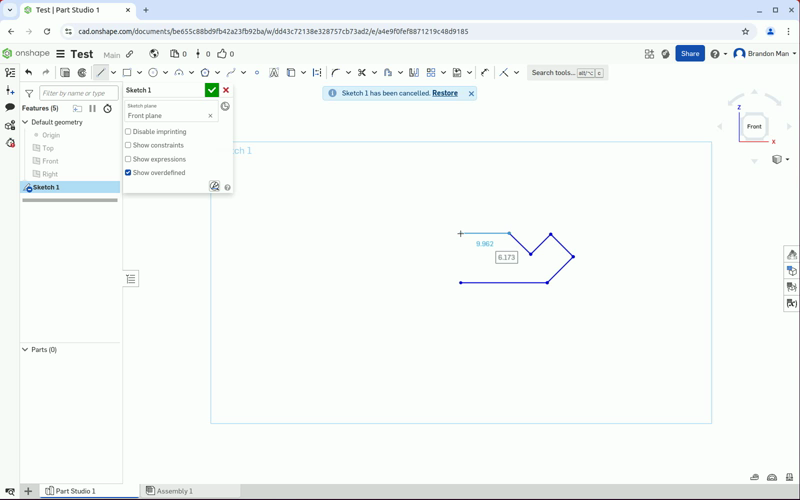
click(460, 233)
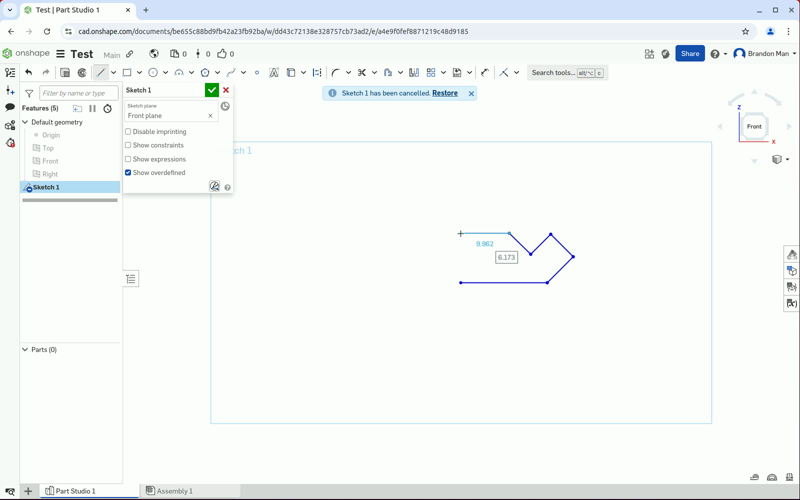
key_up(shift)
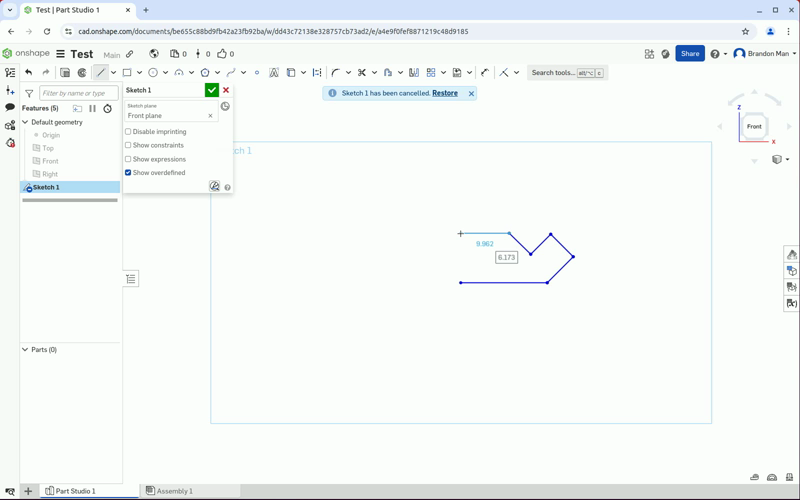
mouse_move(490, 233)
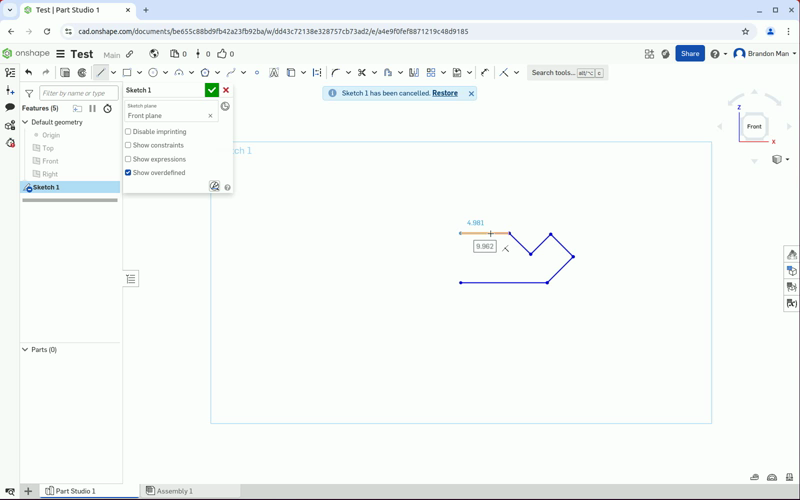
key_down(shift)
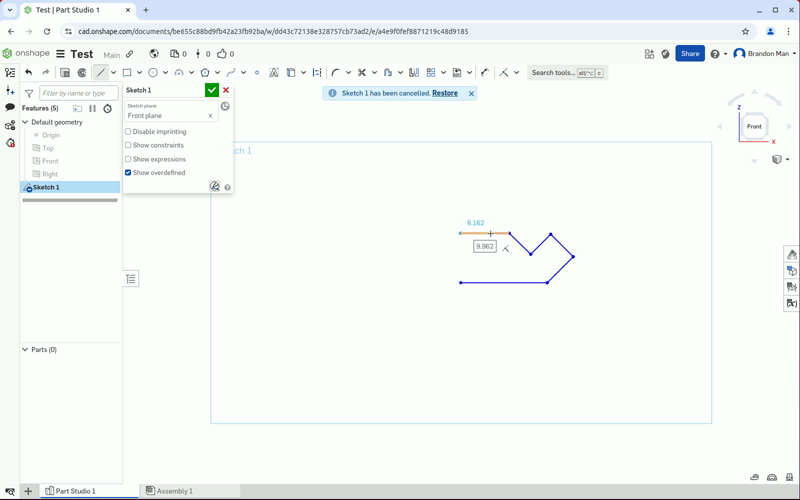
mouse_move(460, 282)
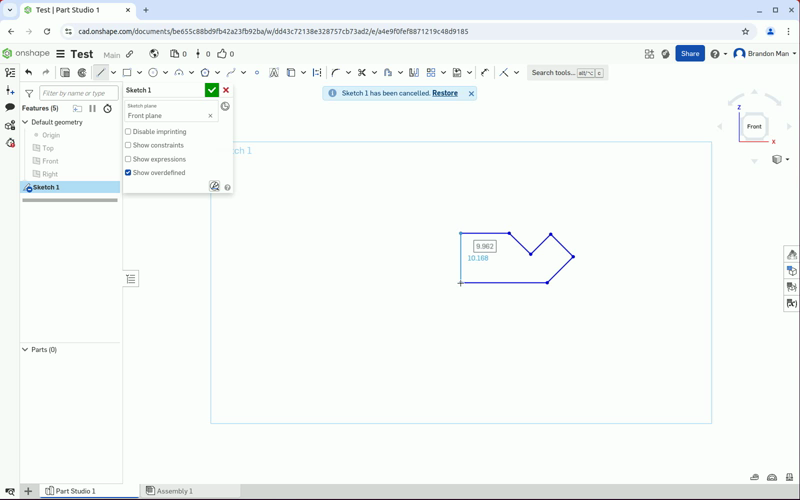
key_up(shift)
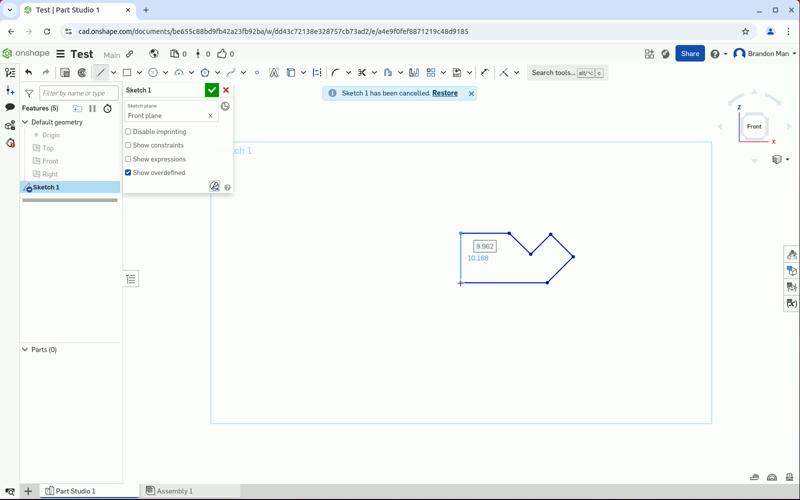
click(460, 282)
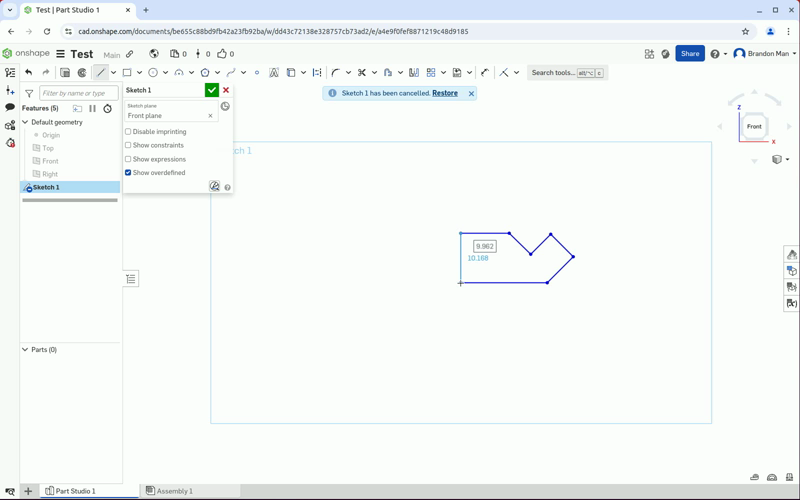
key(esc)
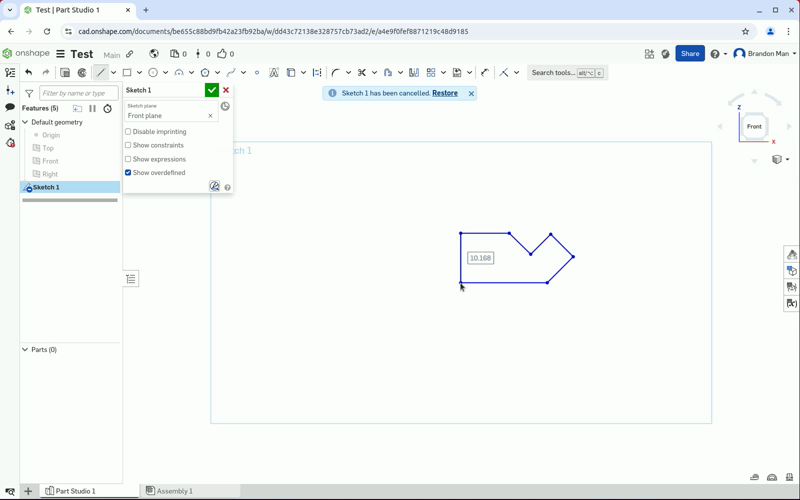
mouse_move(466, 260)
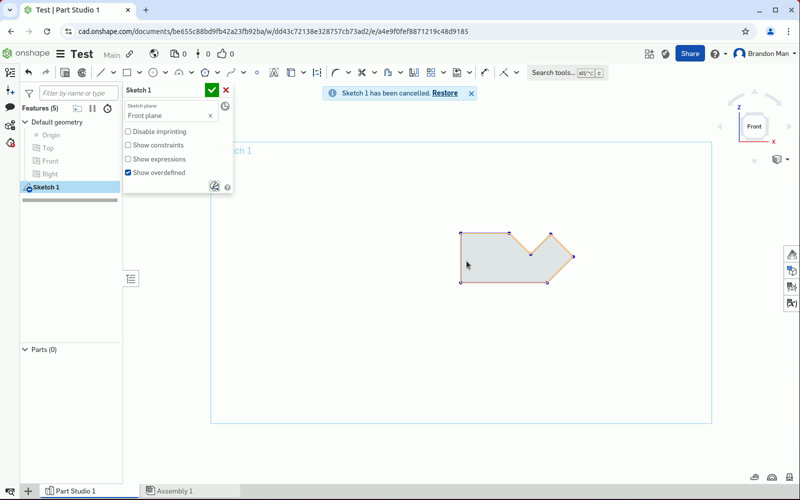
click(466, 260)
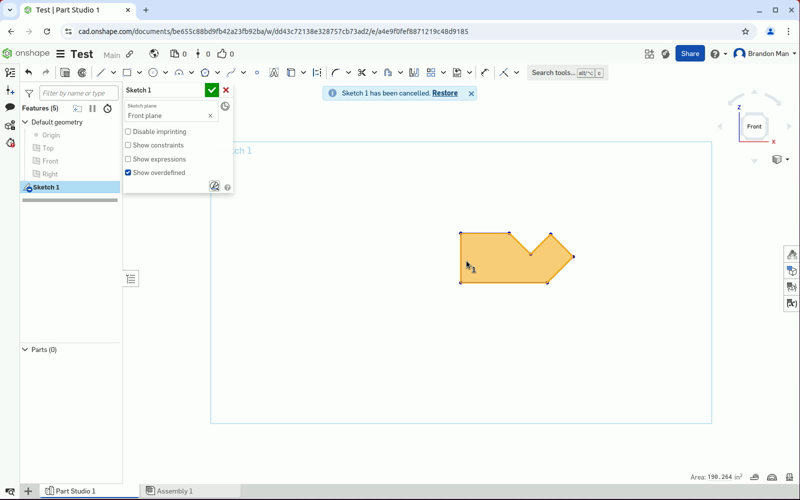
mouse_move(73, 352)
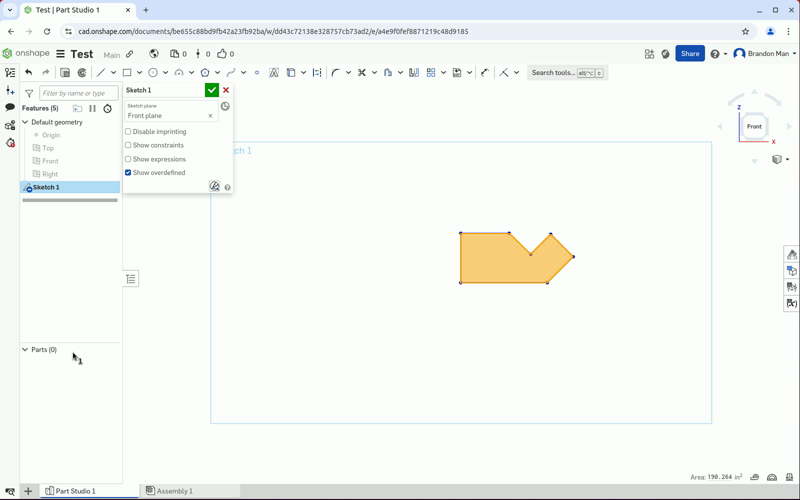
key(shift+y)
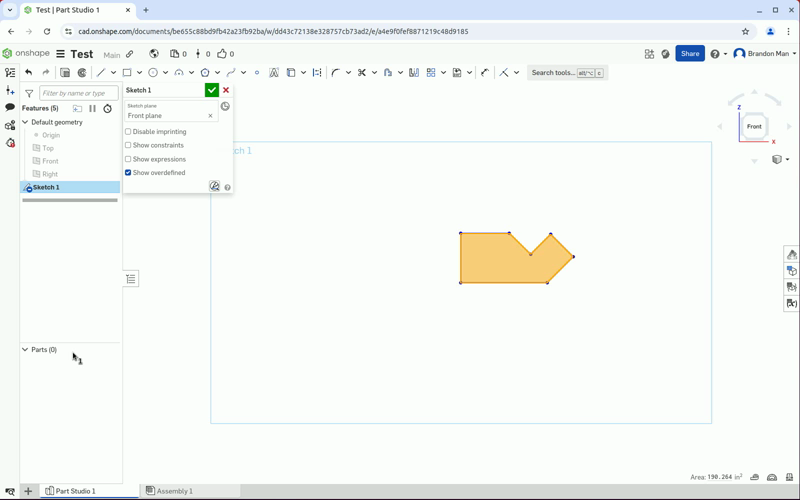
key(shift+e)
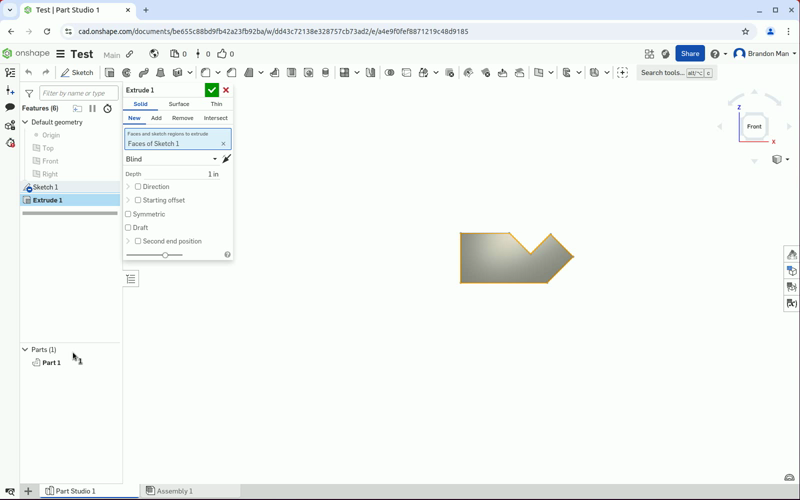
mouse_move(143, 106)
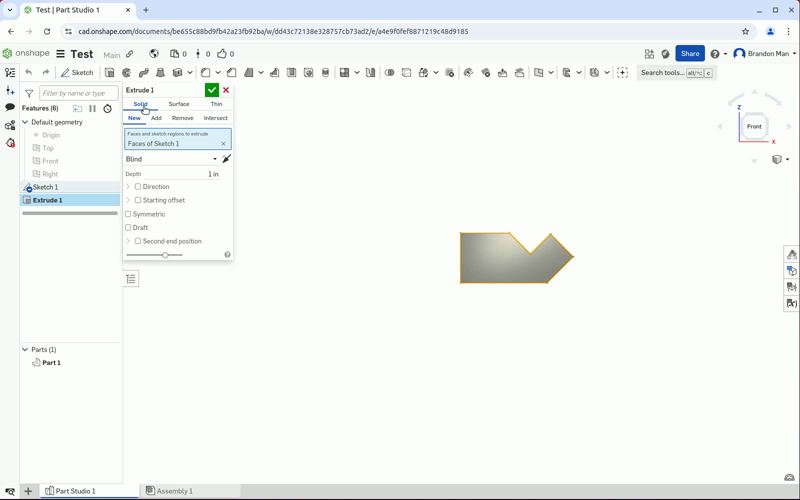
click(143, 106)
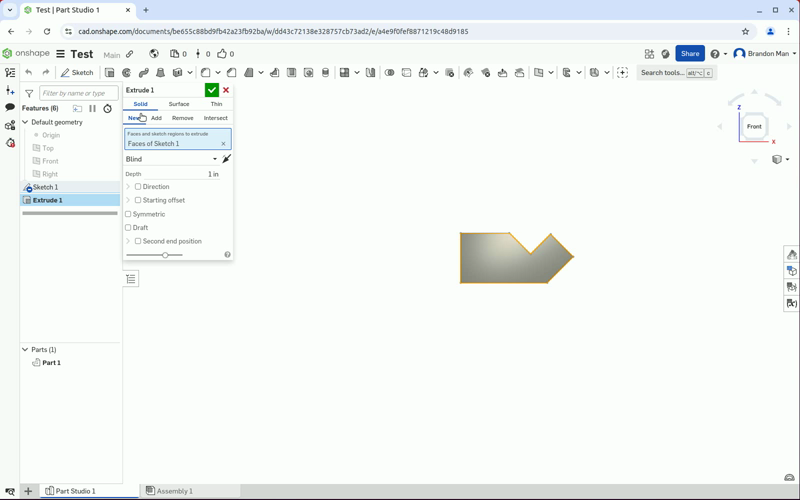
mouse_move(137, 120)
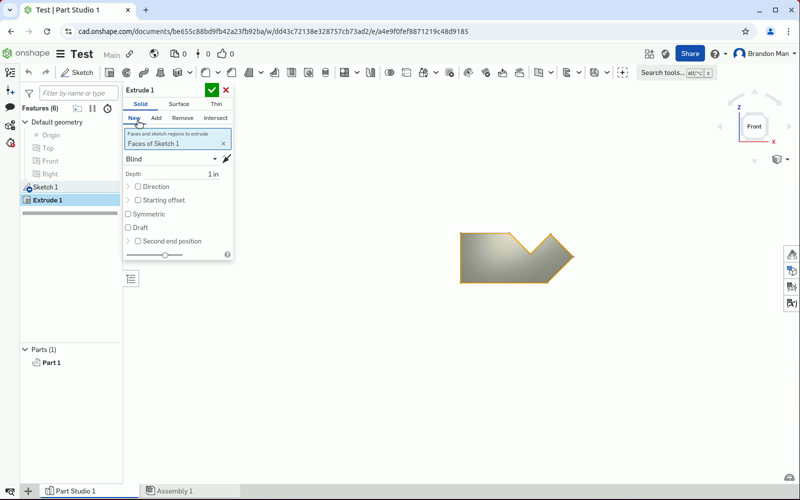
click(137, 120)
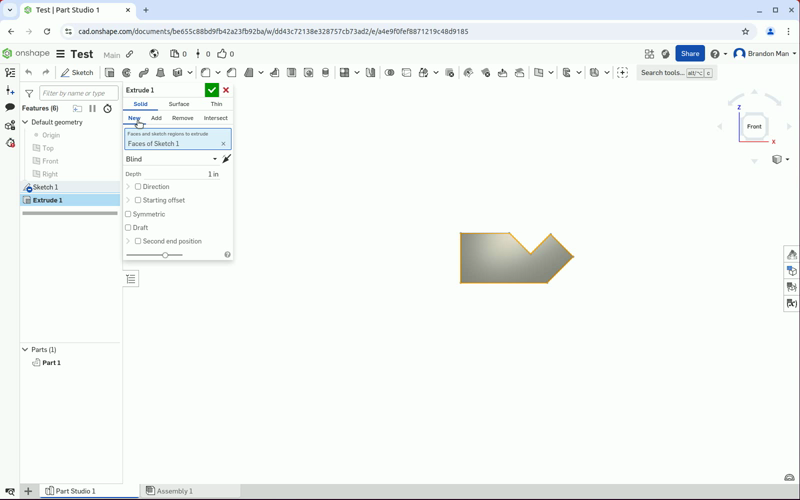
key(tab, 4)
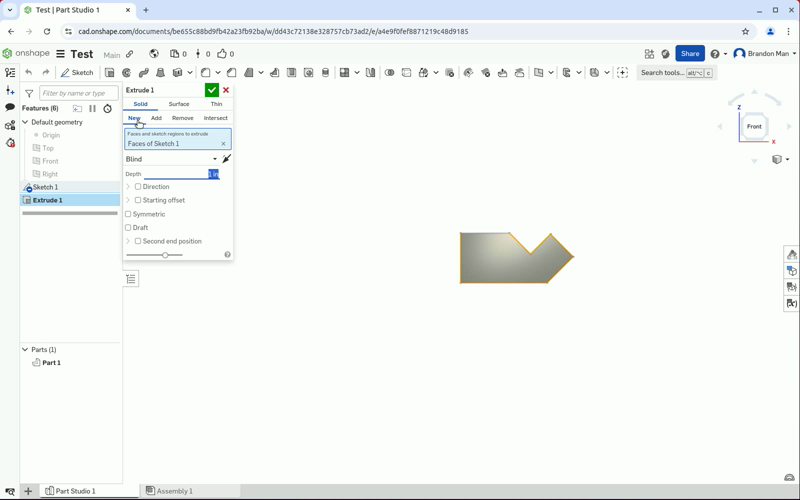
text(2.889)
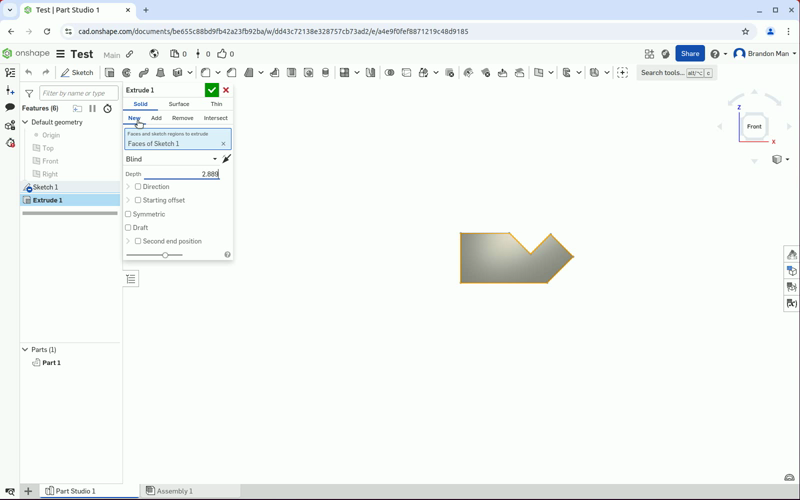
key(enter)
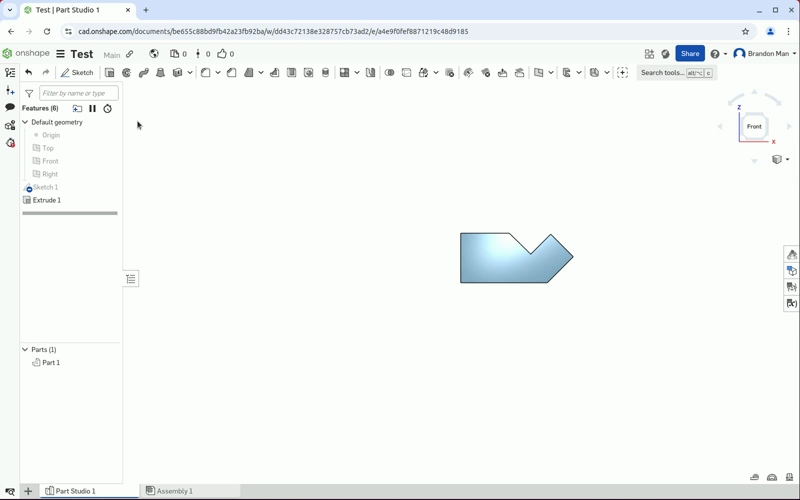
key(shift+h)
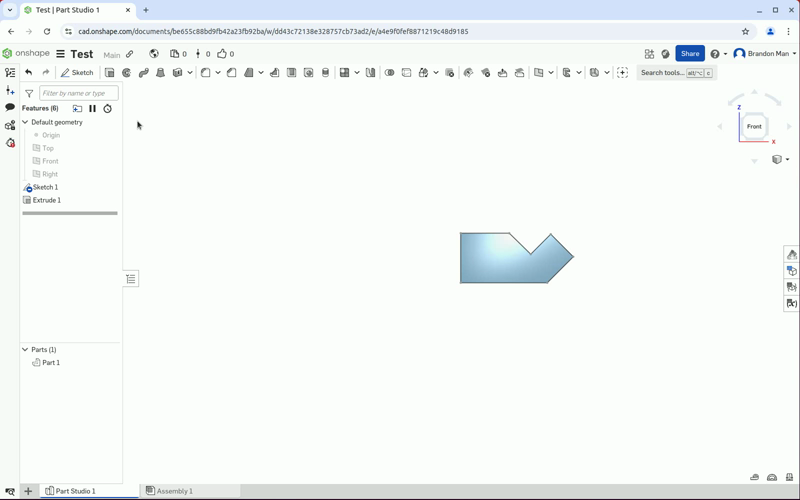
key(shift+h)
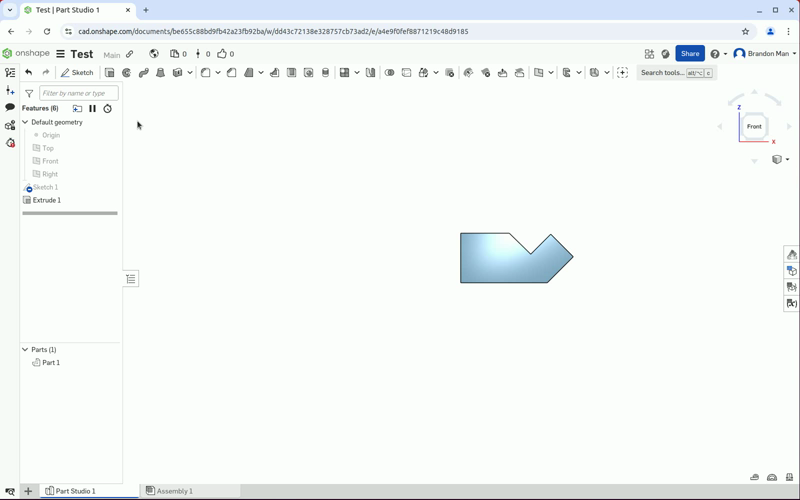
mouse_move(73, 189)
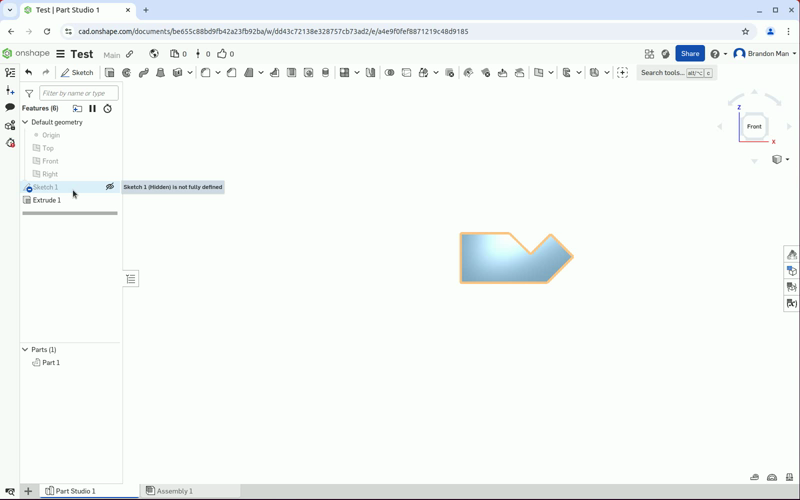
click(73, 189)
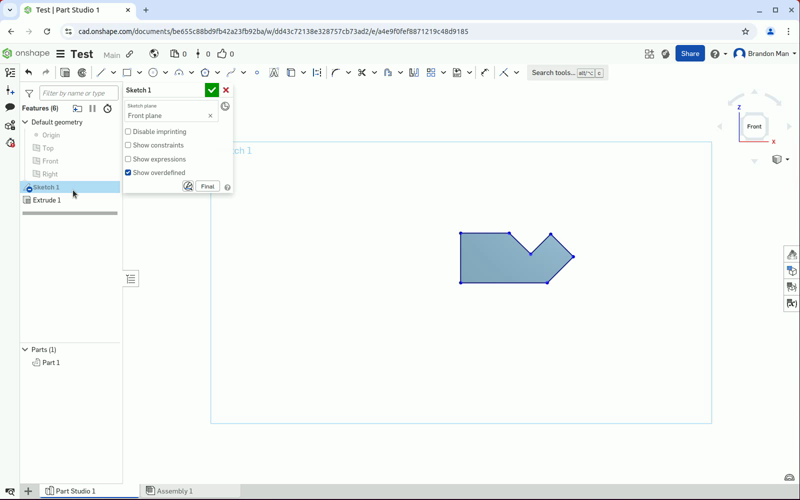
mouse_move(229, 92)
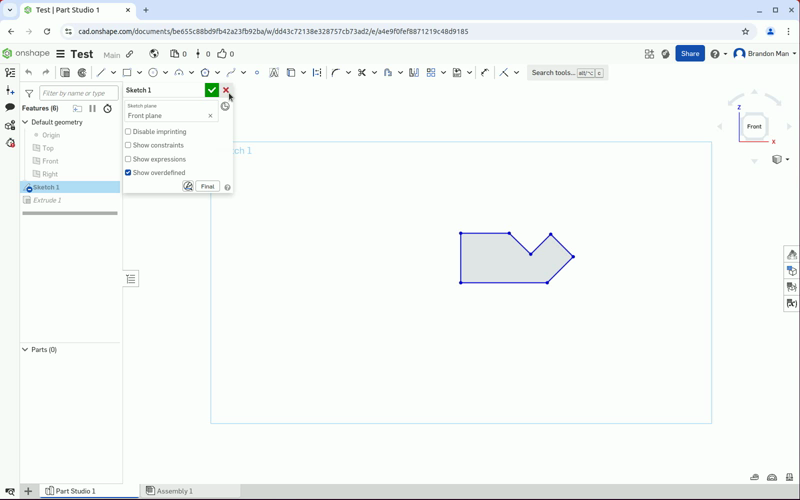
click(229, 92)
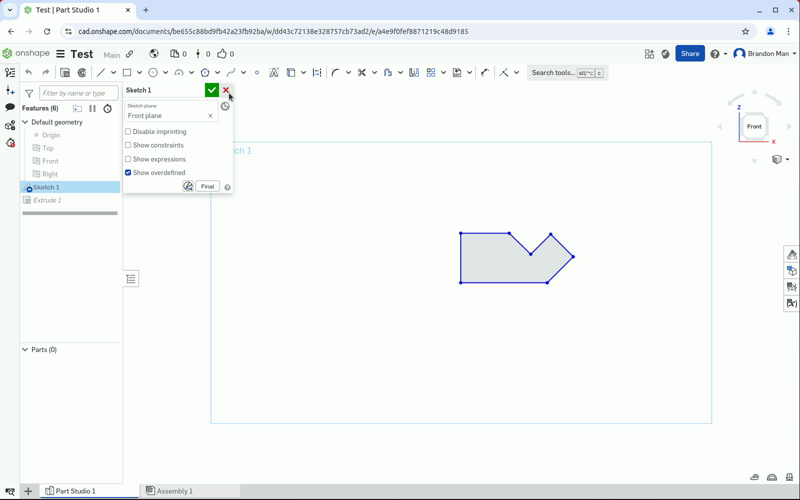
key(shift+s)
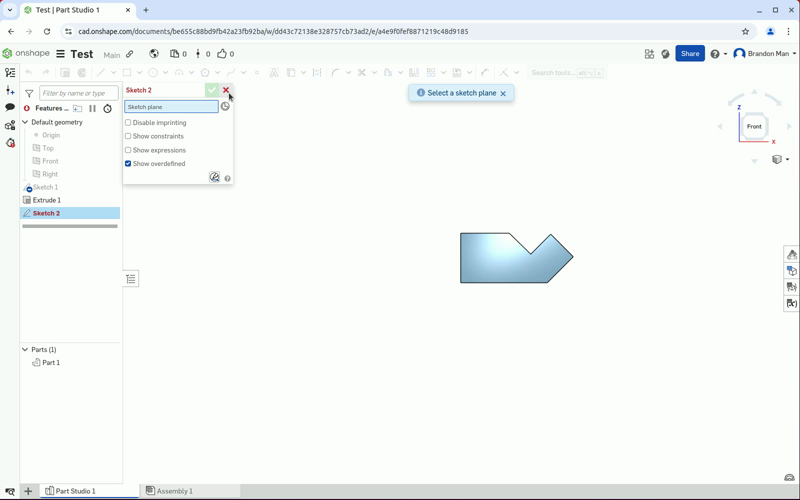
mouse_move(73, 163)
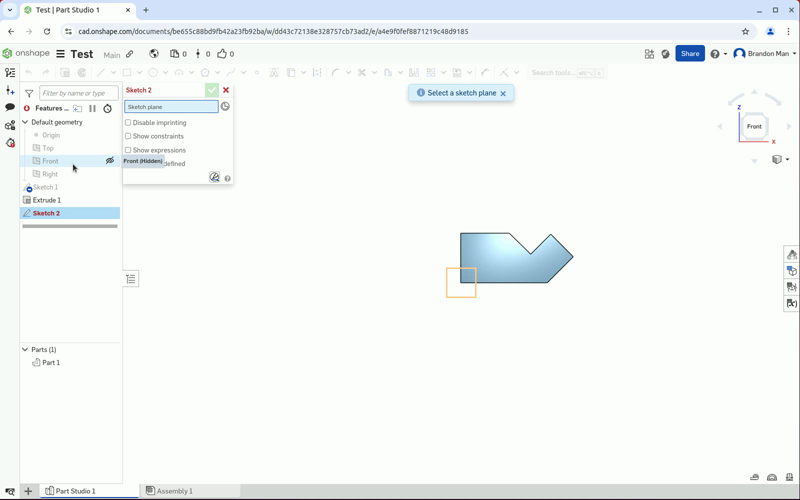
click(73, 163)
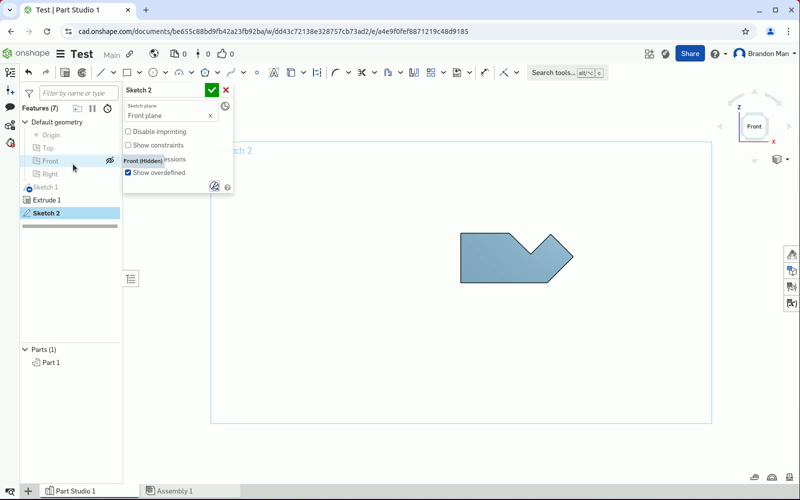
mouse_move(73, 352)
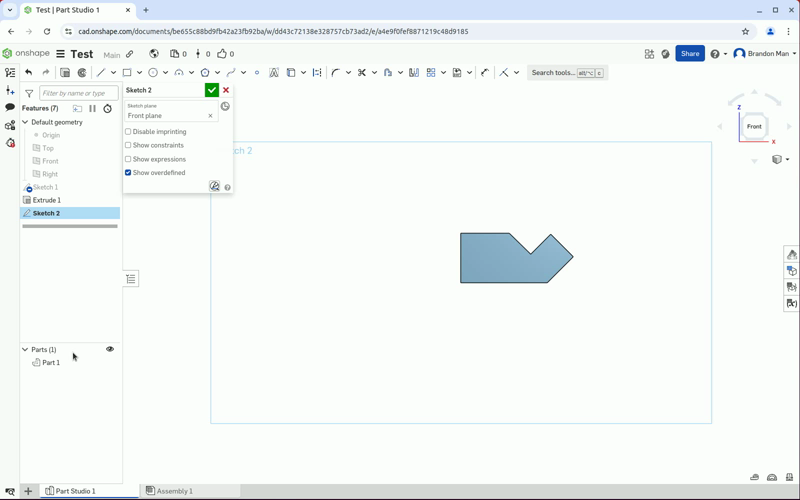
key(y)
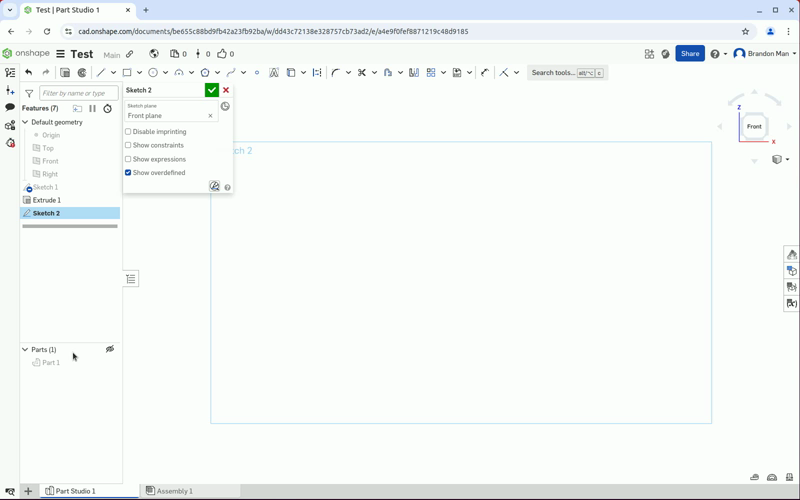
key(l)
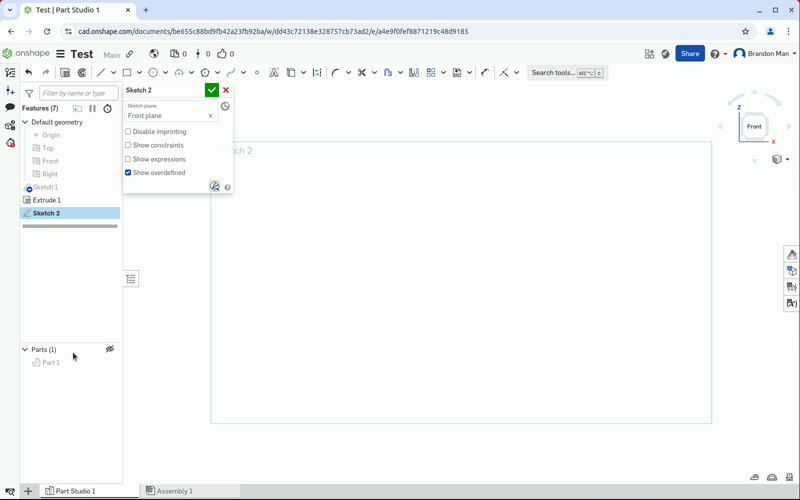
key_down(shift)
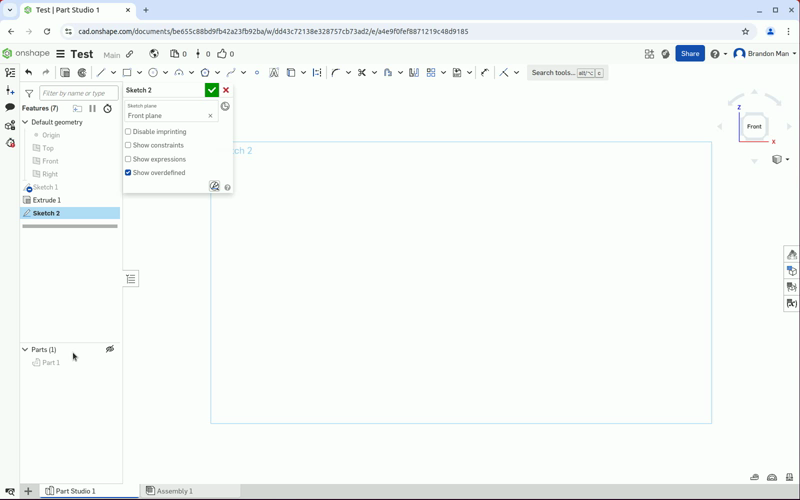
mouse_move(460, 282)
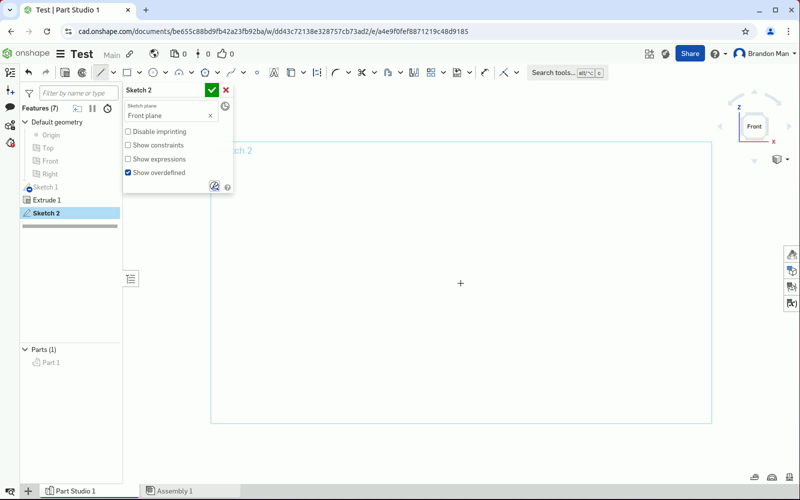
click(460, 282)
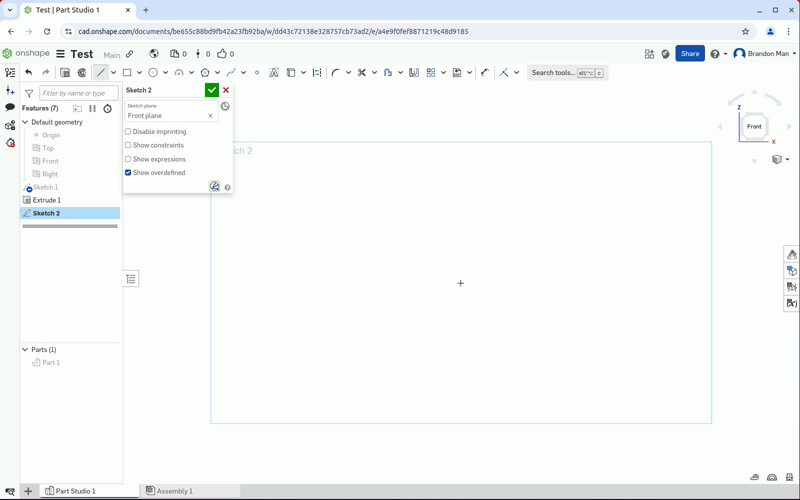
key_up(shift)
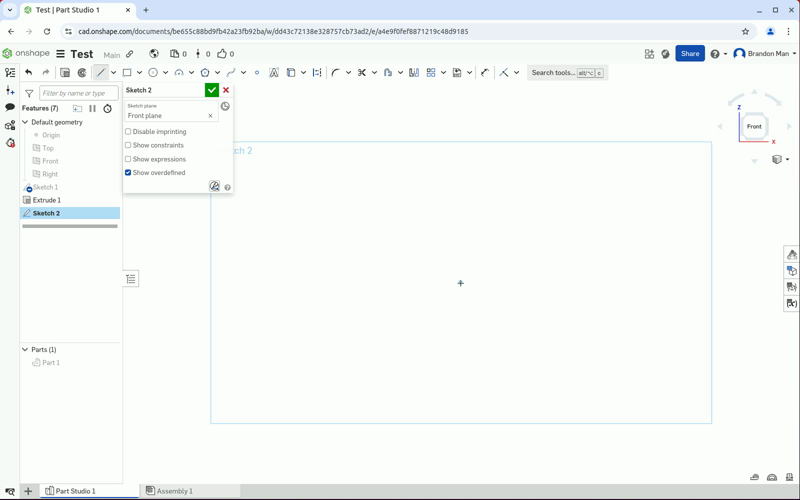
key_down(shift)
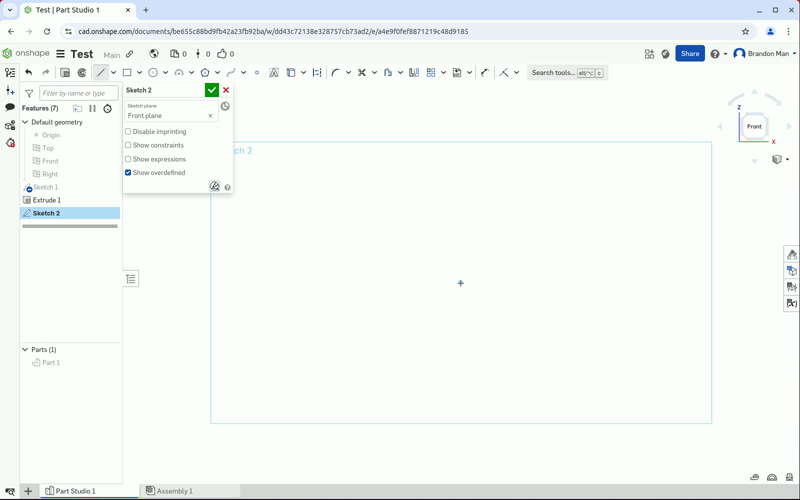
mouse_move(547, 282)
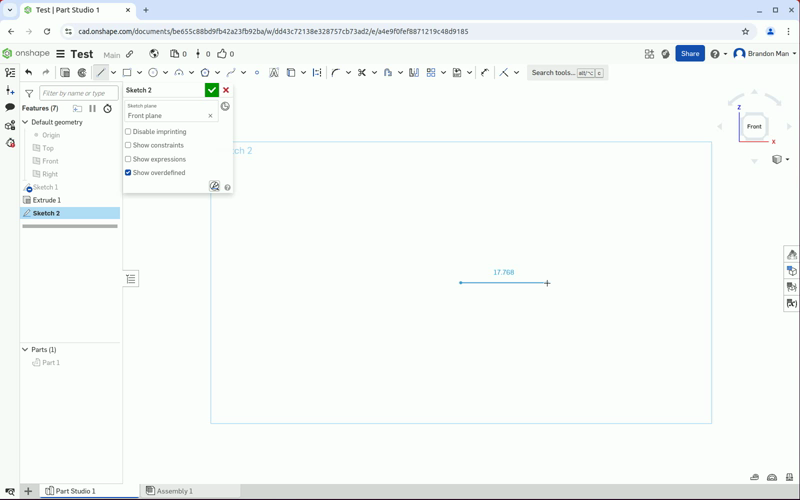
click(547, 282)
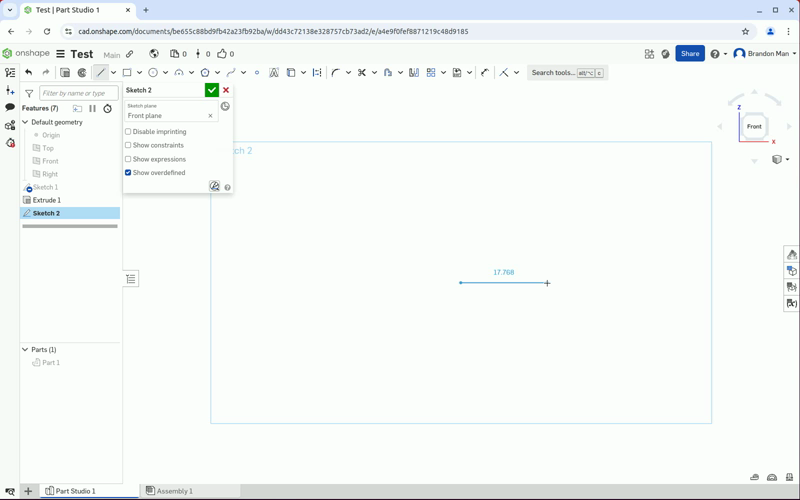
key_up(shift)
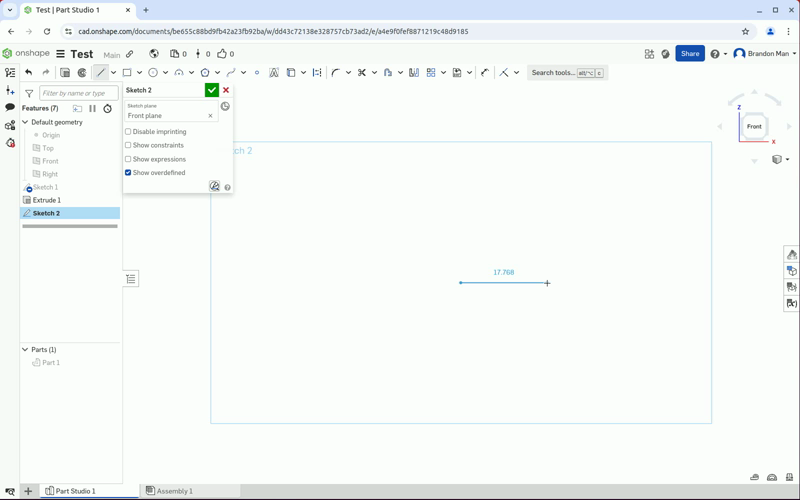
key_down(shift)
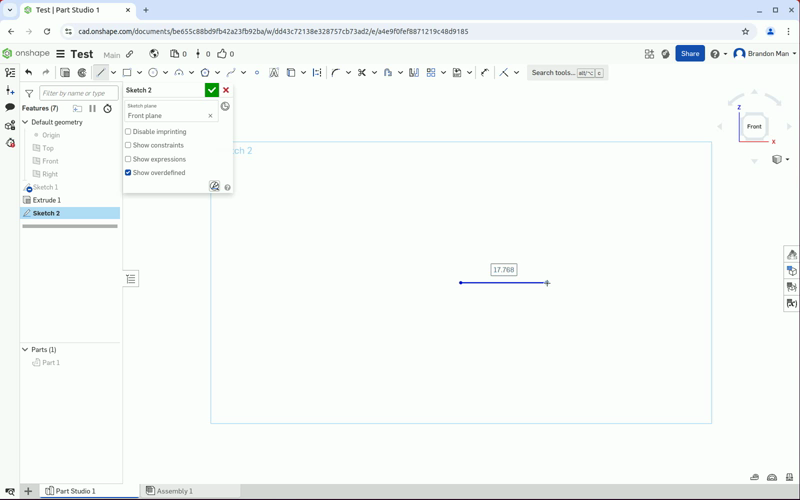
mouse_move(577, 282)
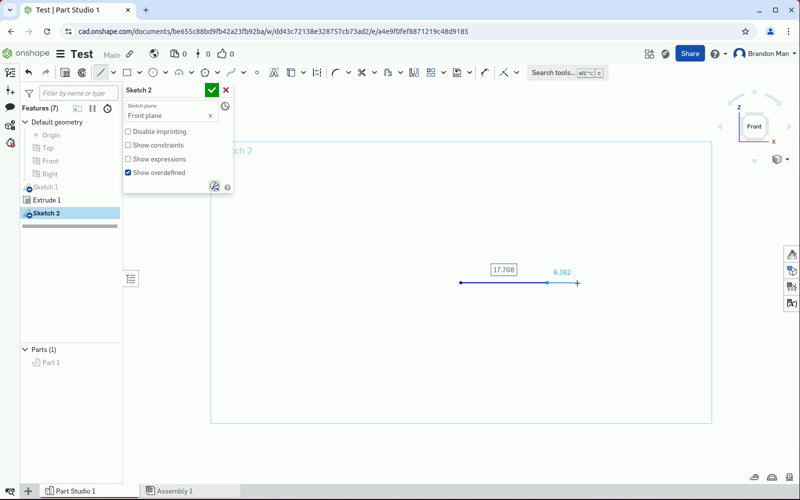
mouse_move(573, 256)
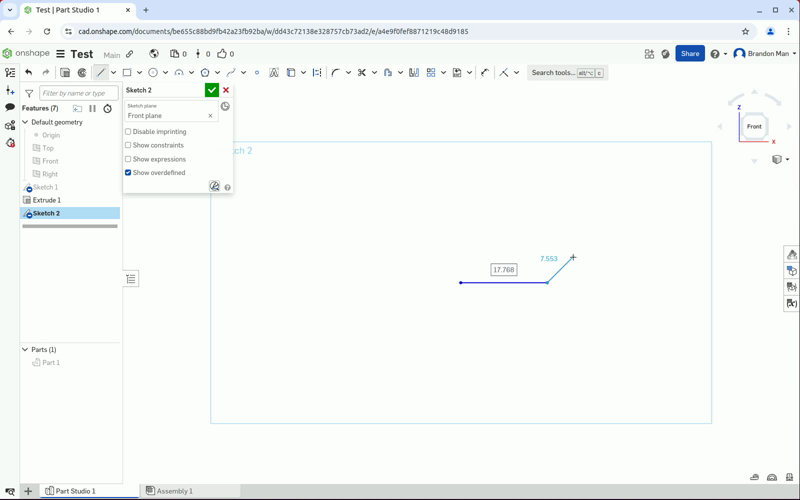
click(573, 256)
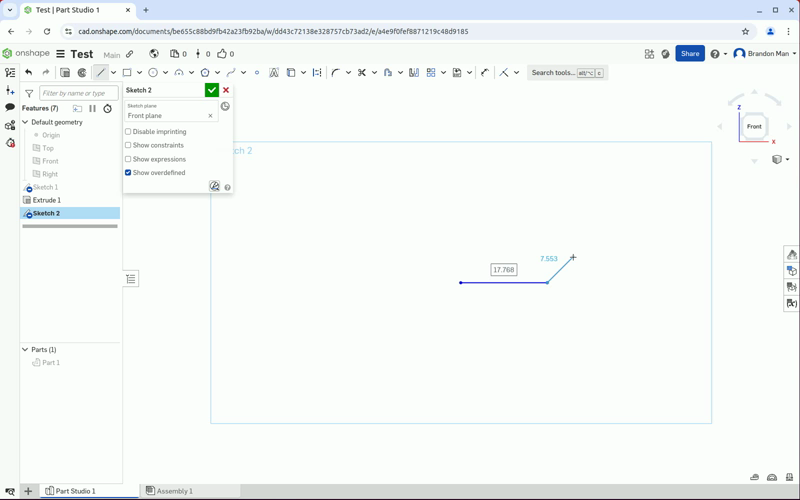
key_up(shift)
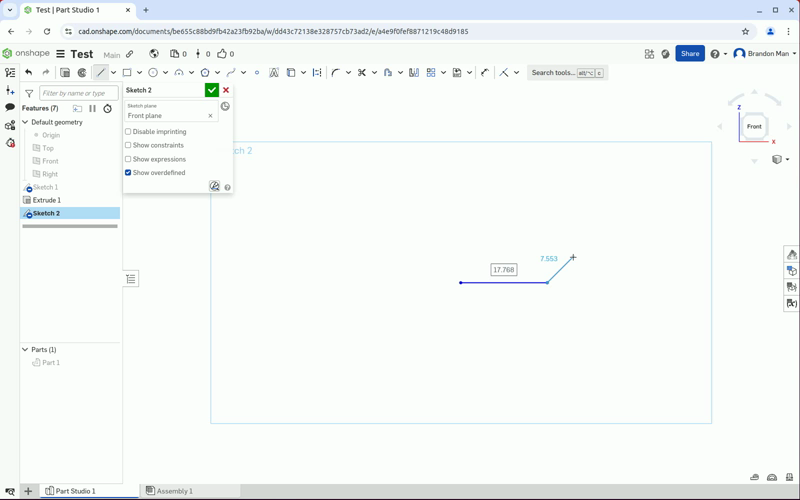
key_down(shift)
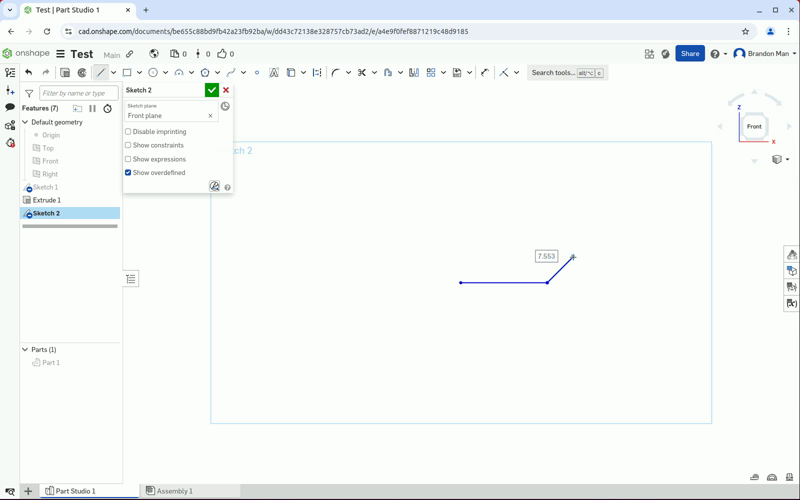
mouse_move(589, 256)
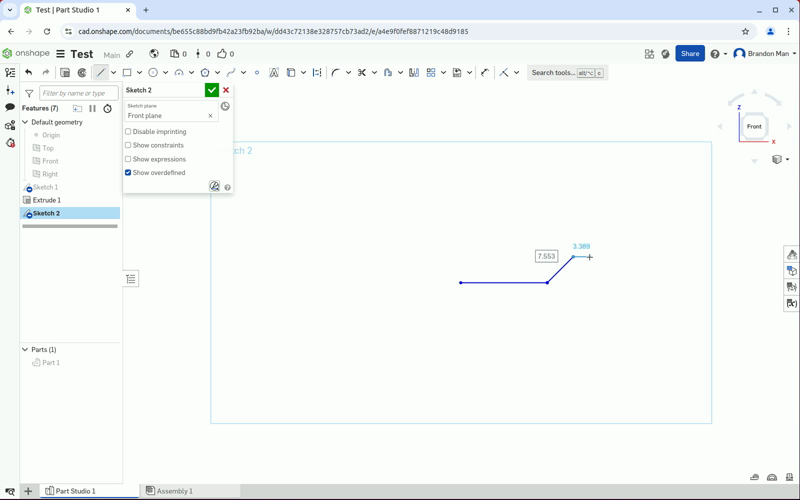
mouse_move(550, 234)
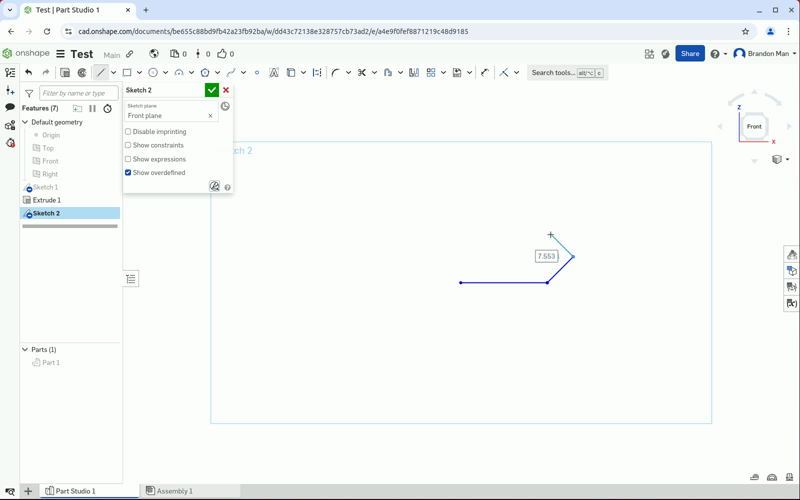
click(550, 234)
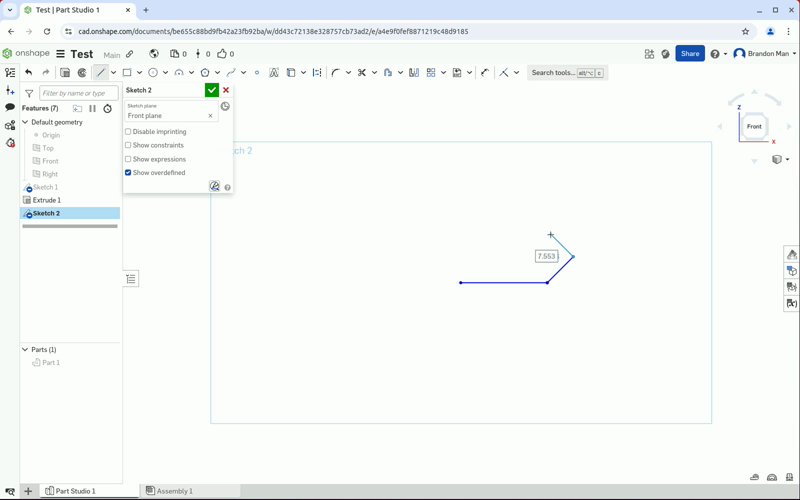
key_up(shift)
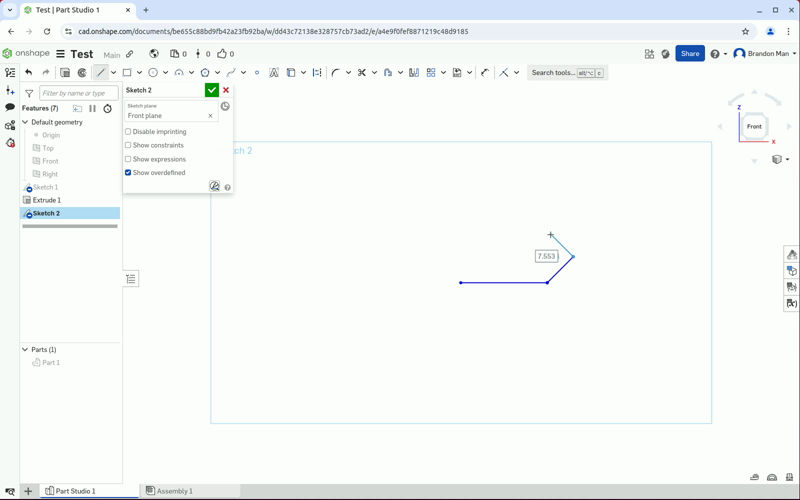
key_down(shift)
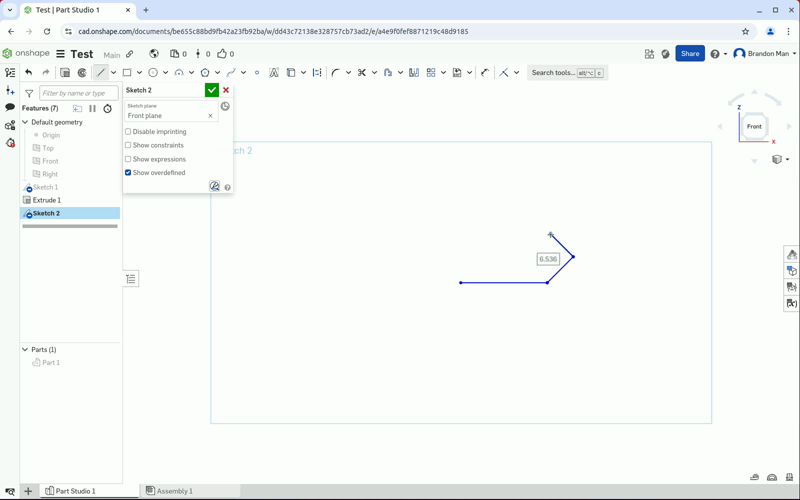
mouse_move(580, 234)
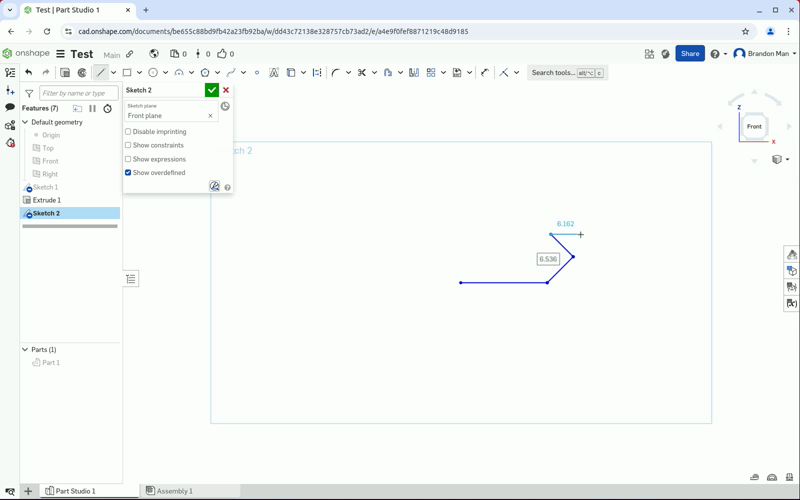
mouse_move(530, 254)
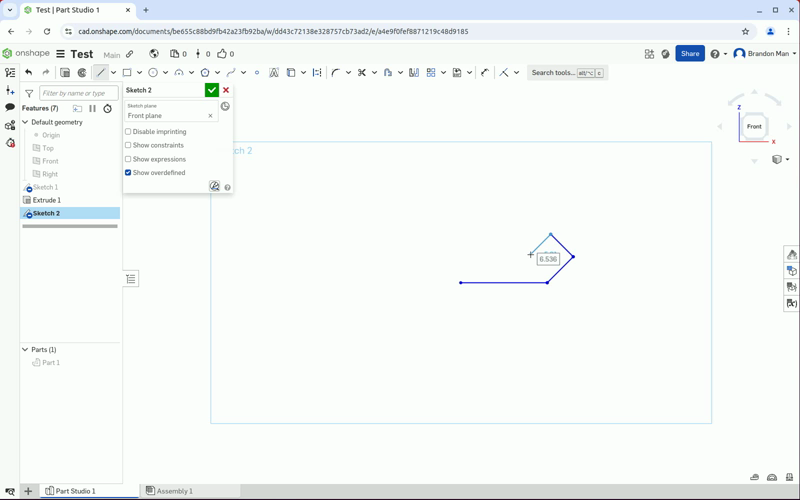
click(530, 254)
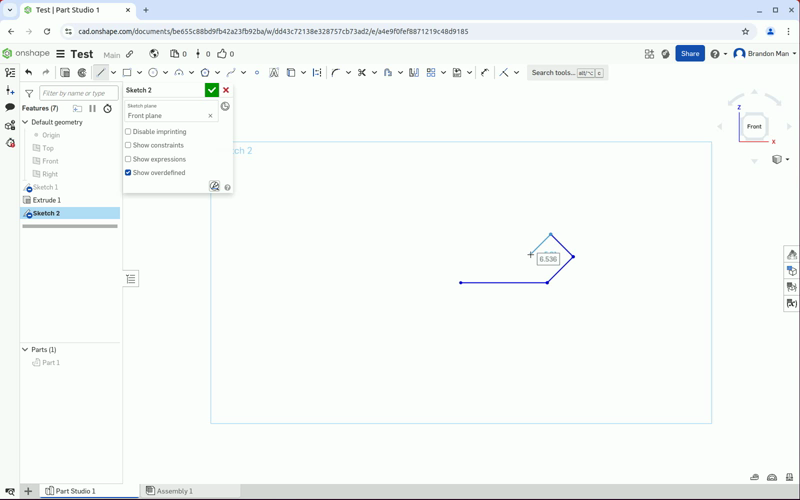
key_up(shift)
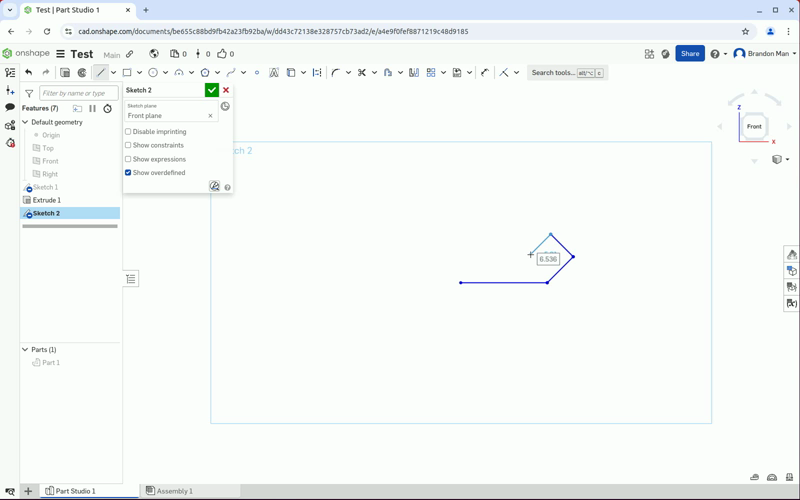
key_down(shift)
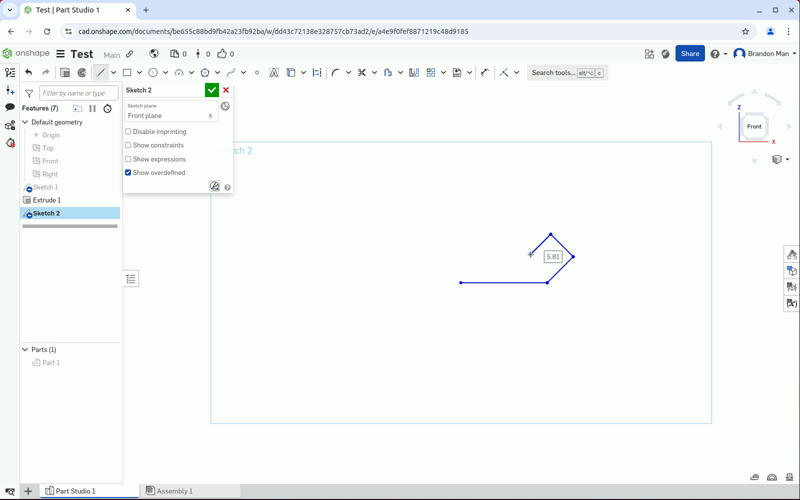
mouse_move(560, 254)
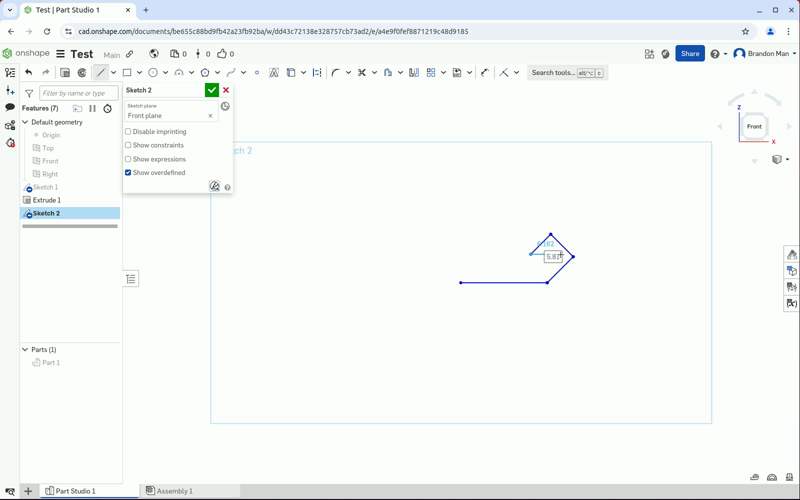
mouse_move(509, 233)
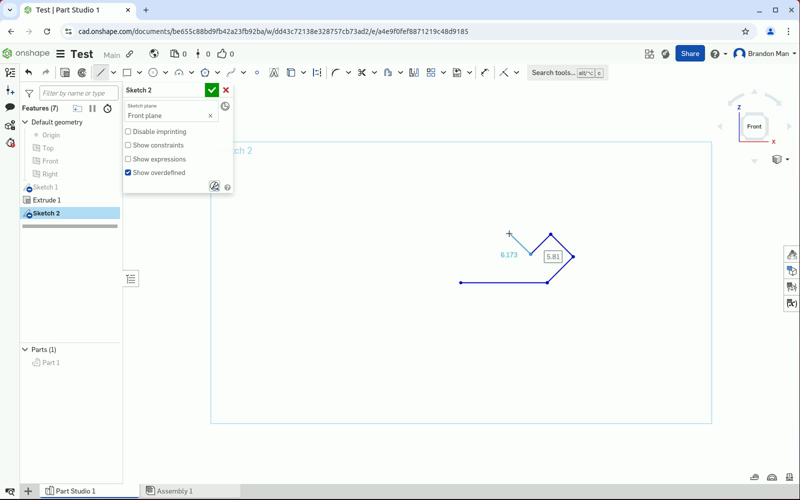
click(509, 233)
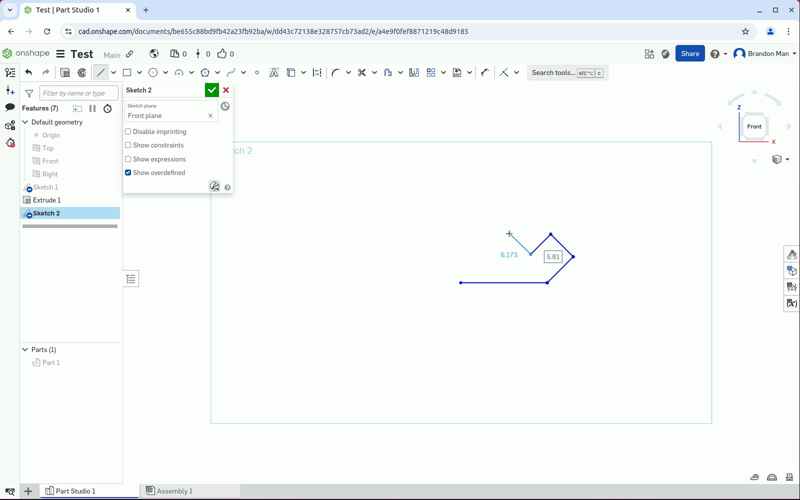
key_up(shift)
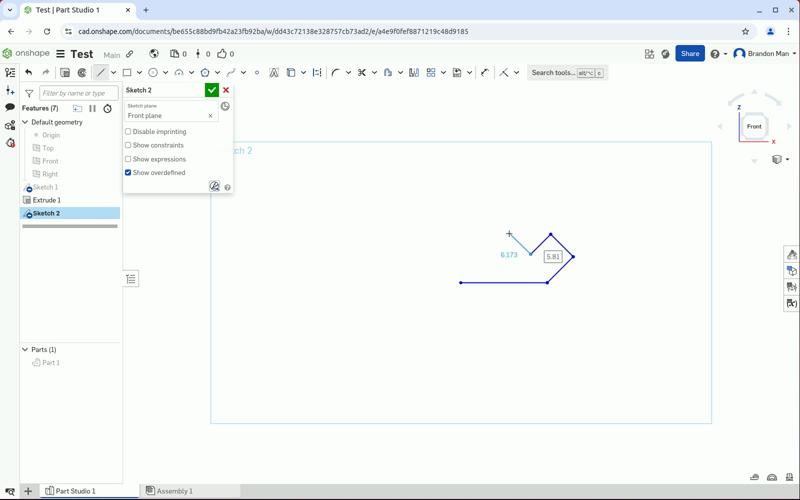
key_down(shift)
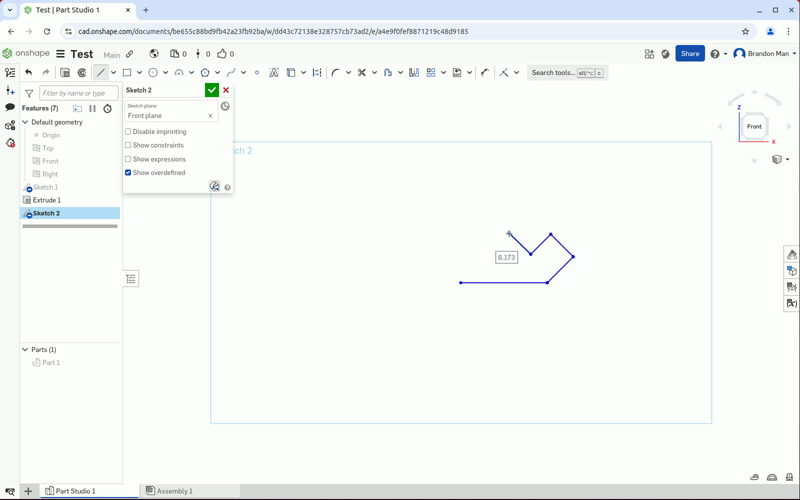
mouse_move(539, 233)
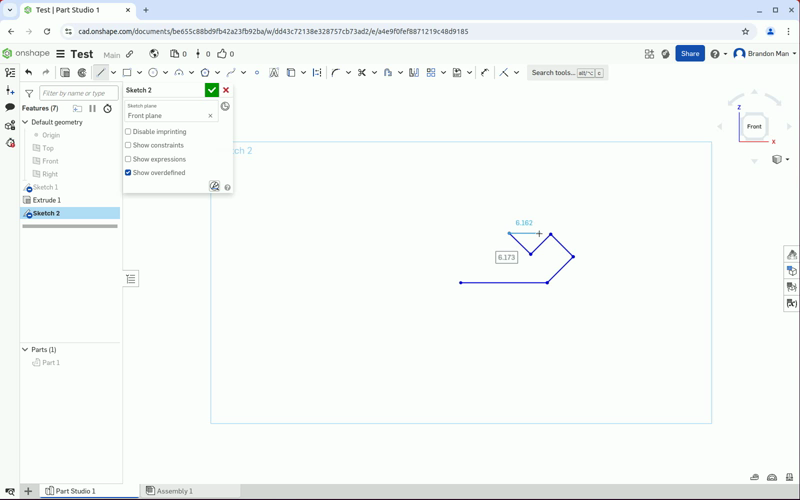
mouse_move(460, 233)
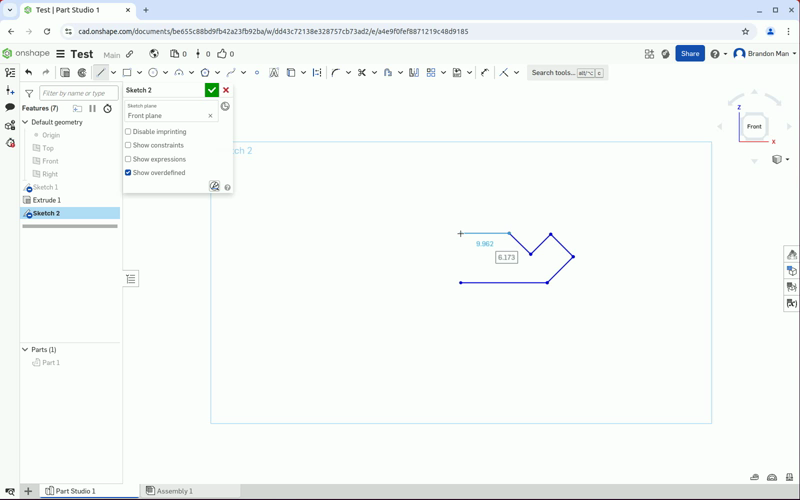
click(460, 233)
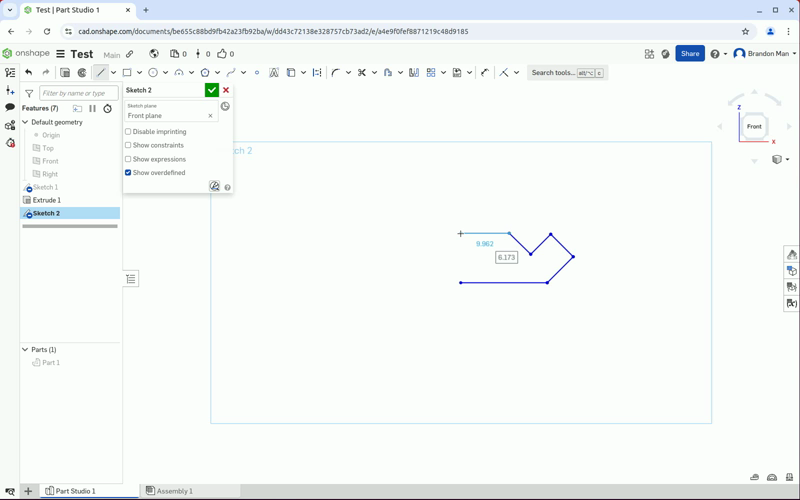
key_up(shift)
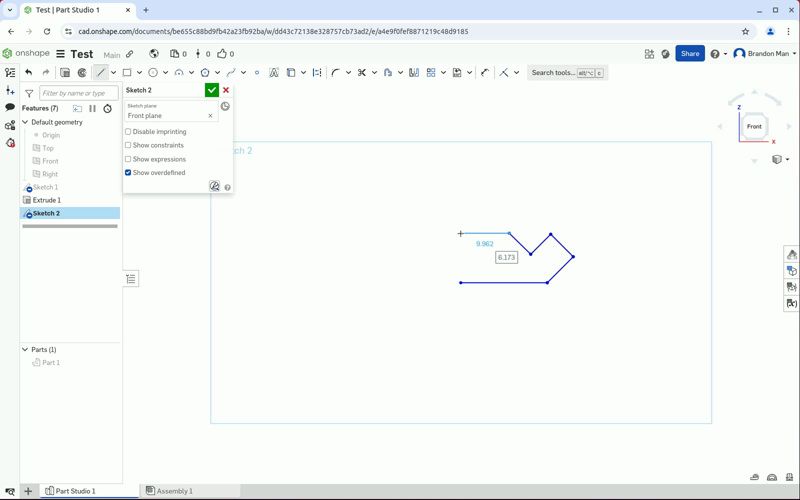
mouse_move(490, 233)
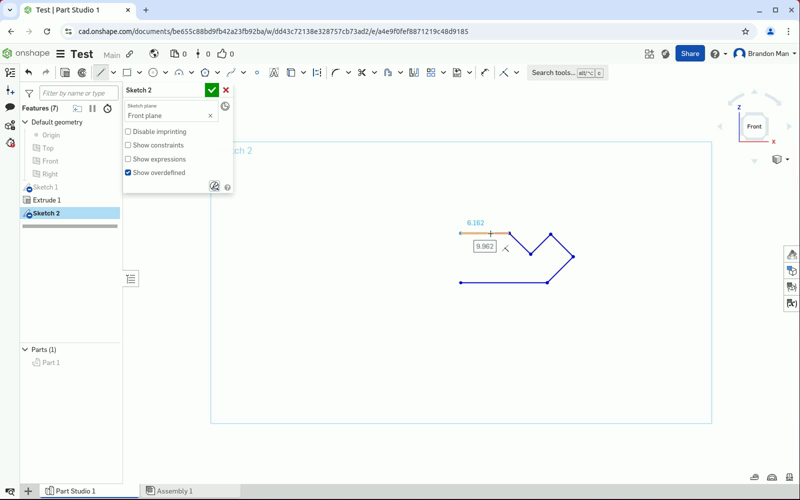
key_down(shift)
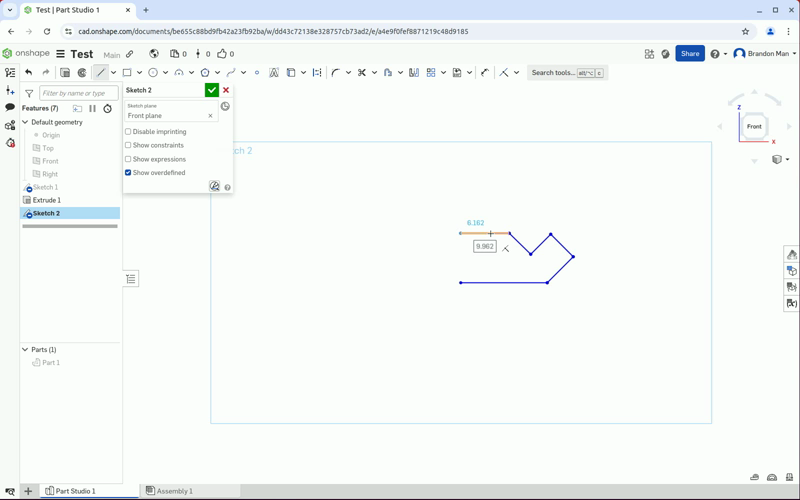
mouse_move(460, 282)
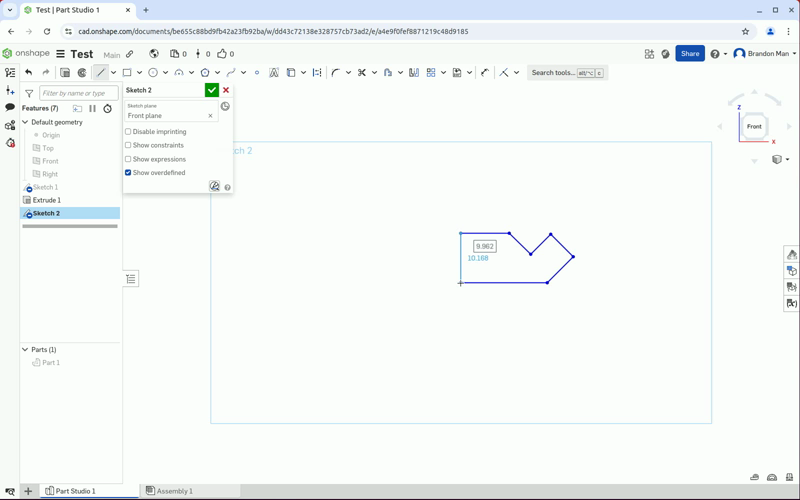
key_up(shift)
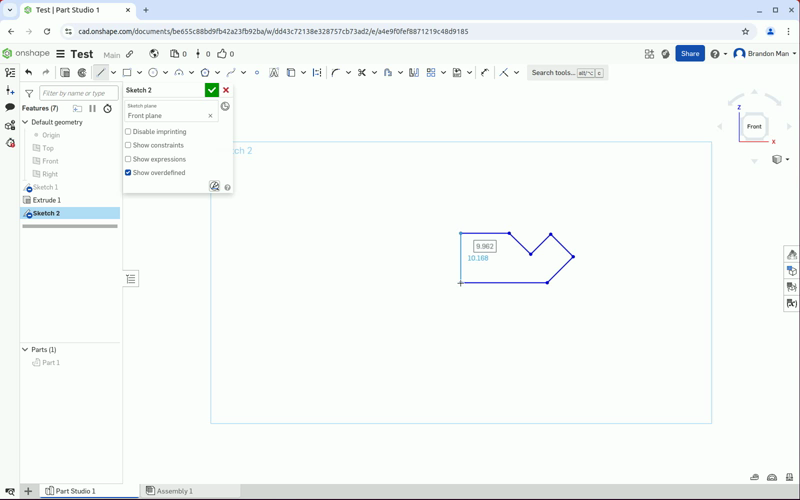
click(460, 282)
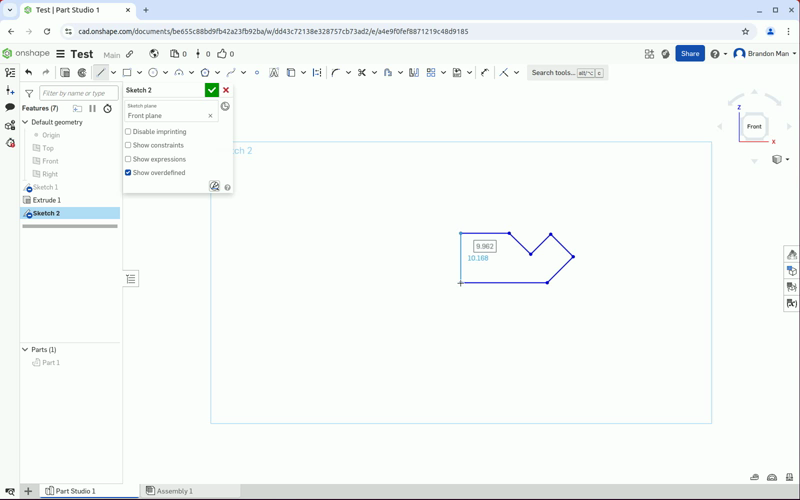
key(esc)
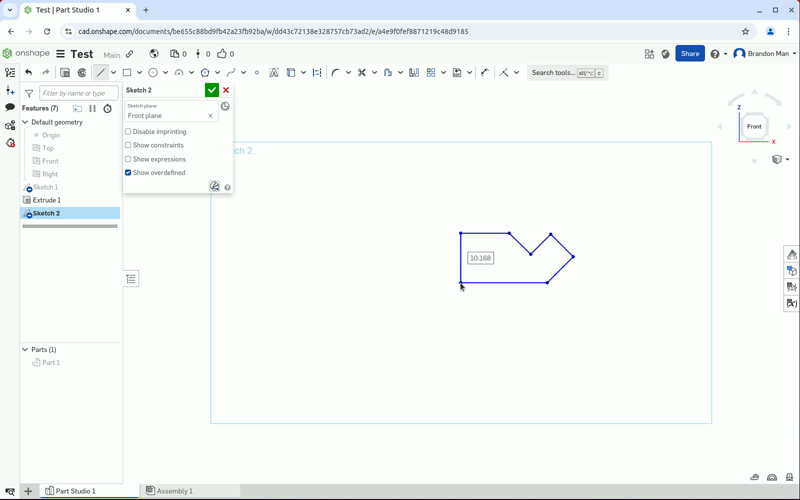
mouse_move(532, 265)
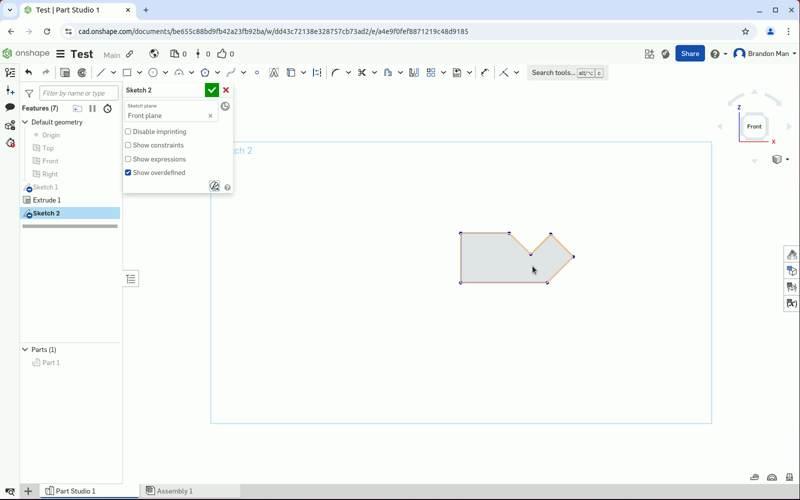
click(532, 265)
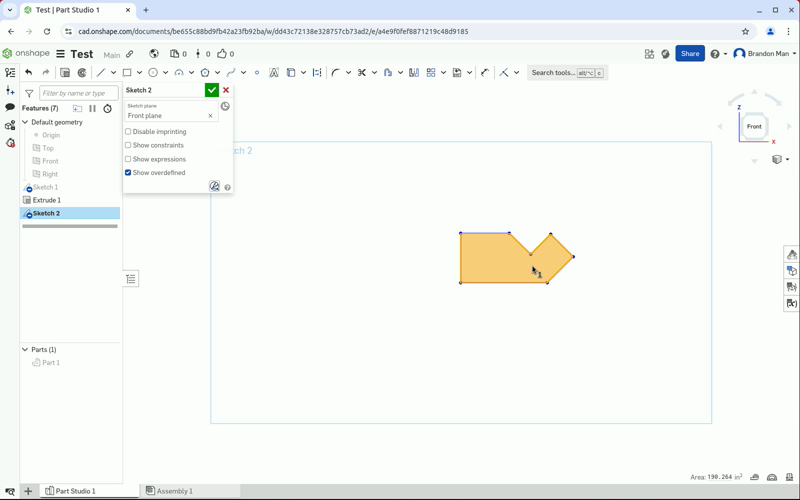
mouse_move(73, 352)
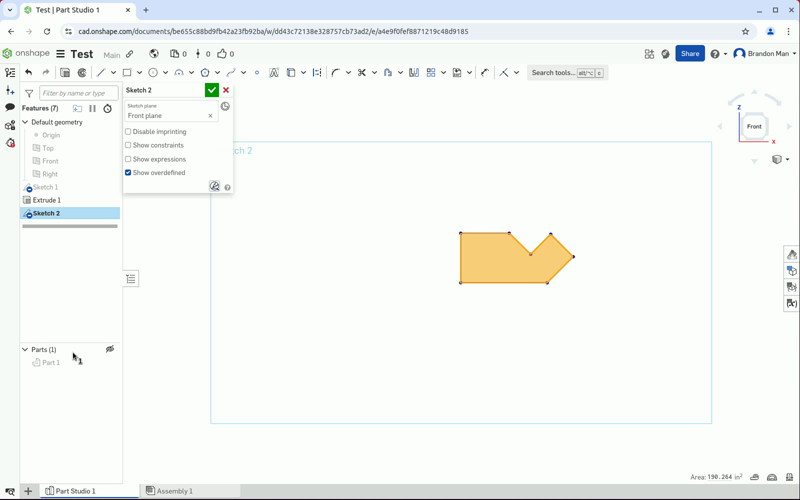
key(shift+y)
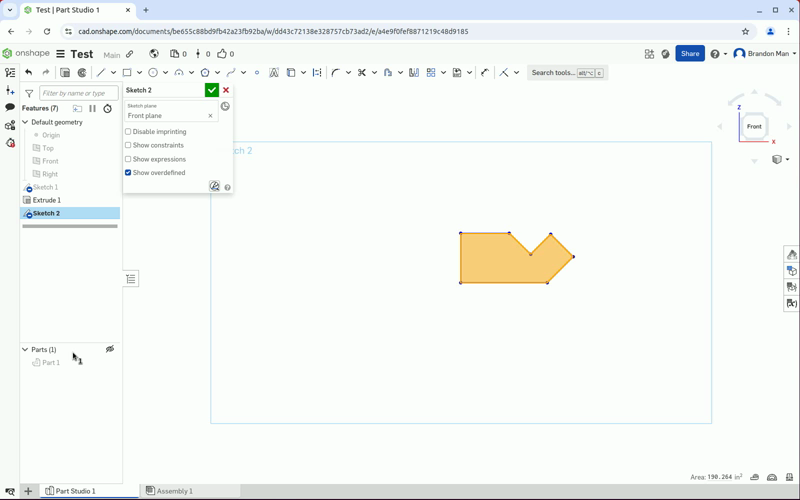
key(shift+e)
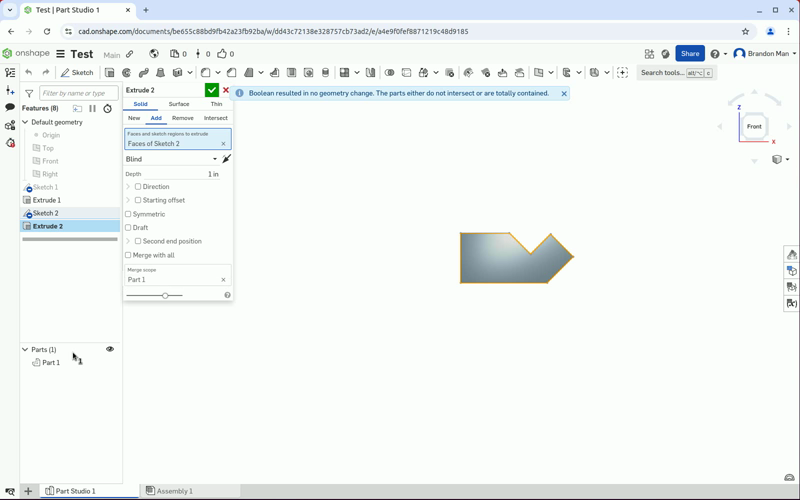
mouse_move(143, 106)
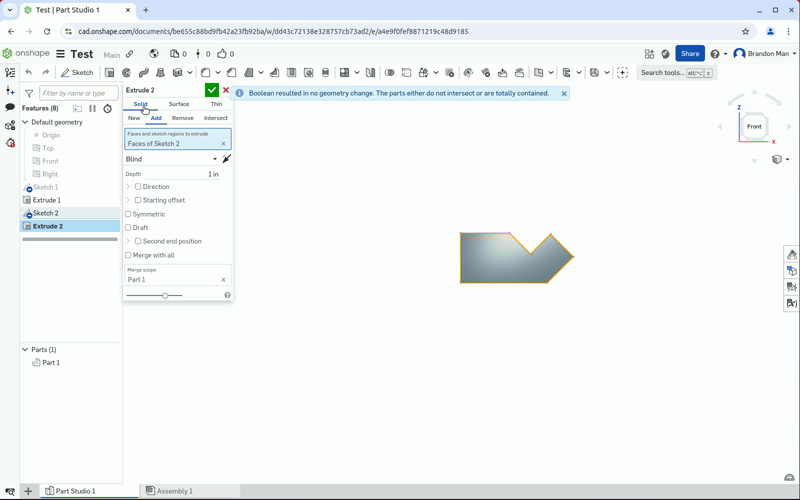
click(143, 106)
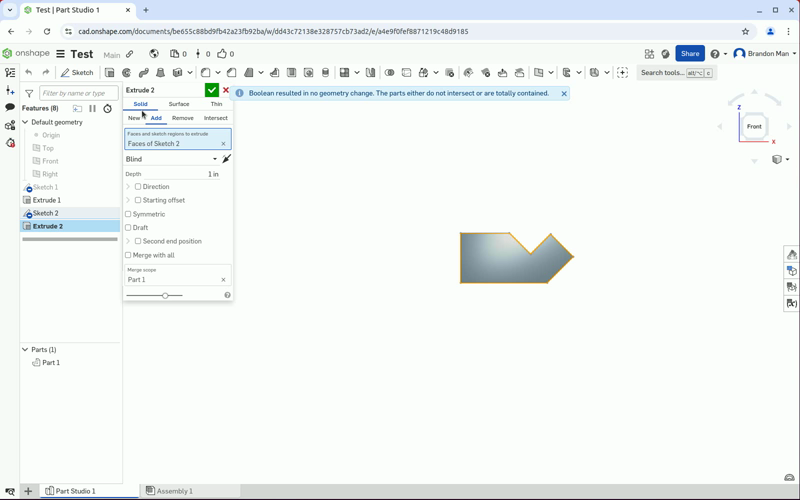
mouse_move(137, 120)
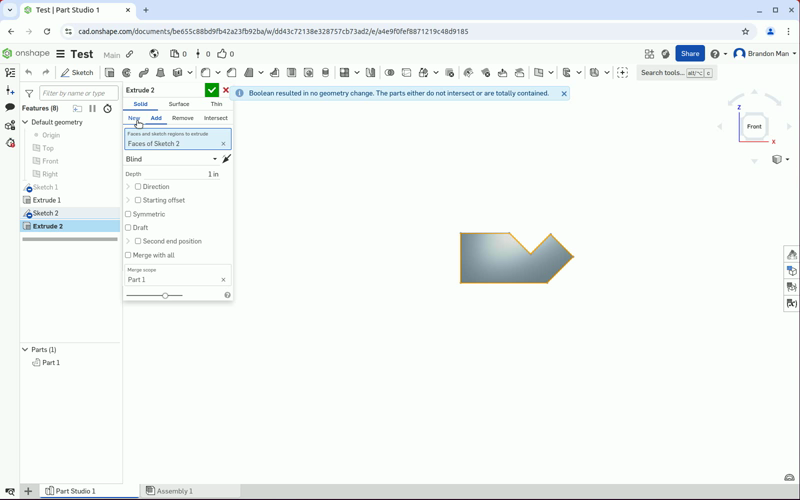
click(137, 120)
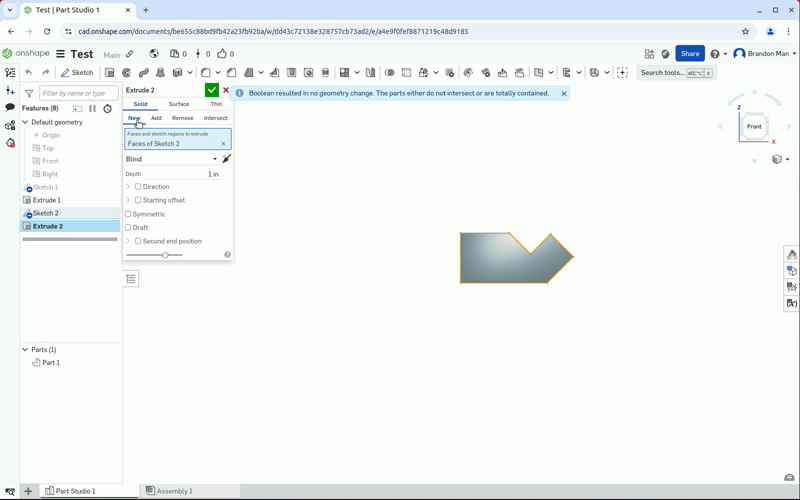
key(tab, 4)
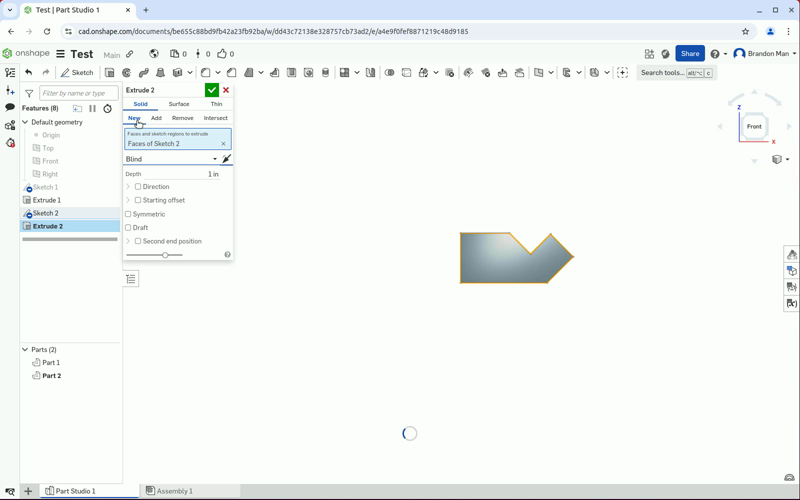
text(2.889)
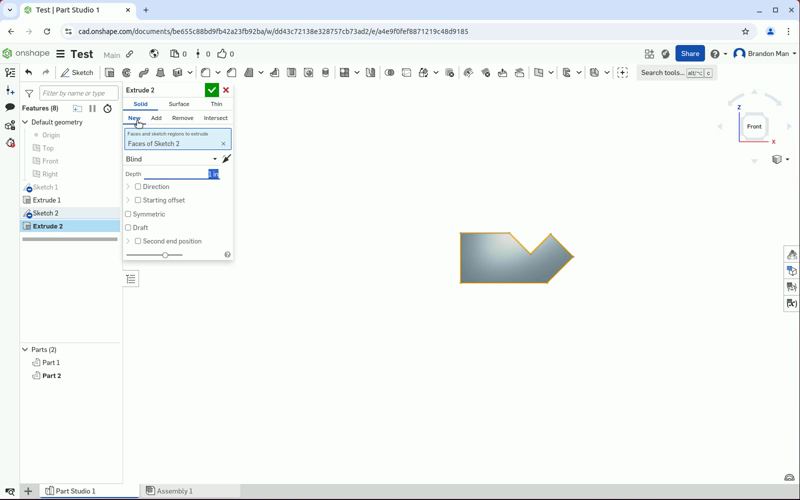
key(enter)
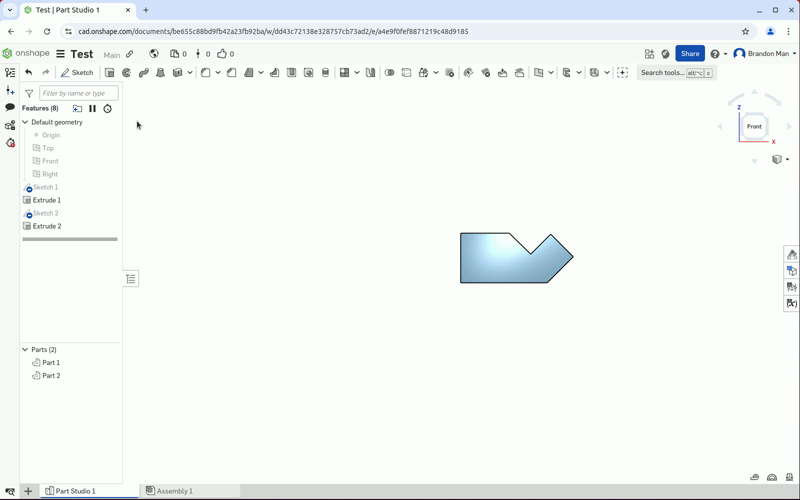
key(shift+h)
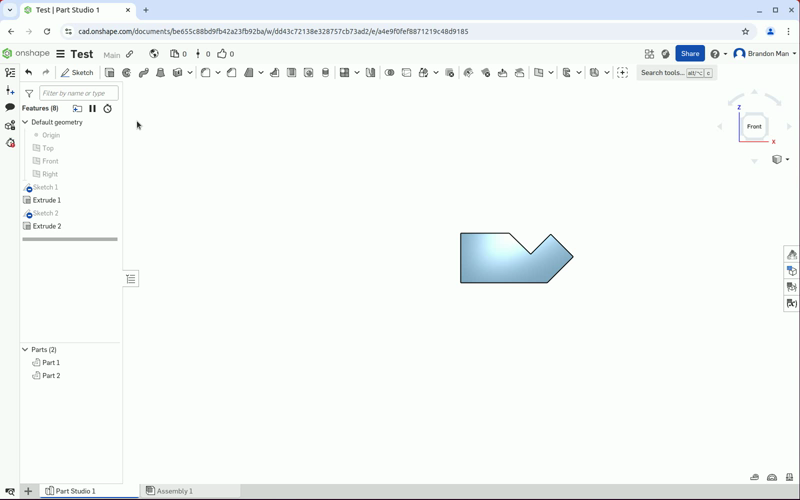
key(shift+h)
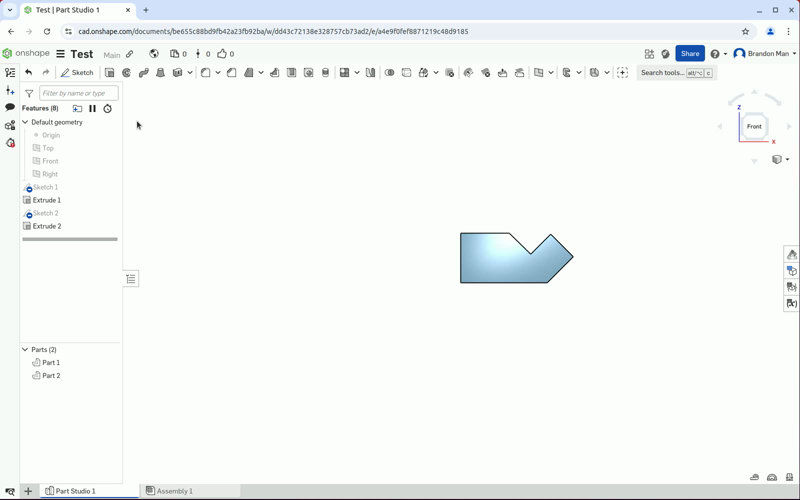
key(shift+7)
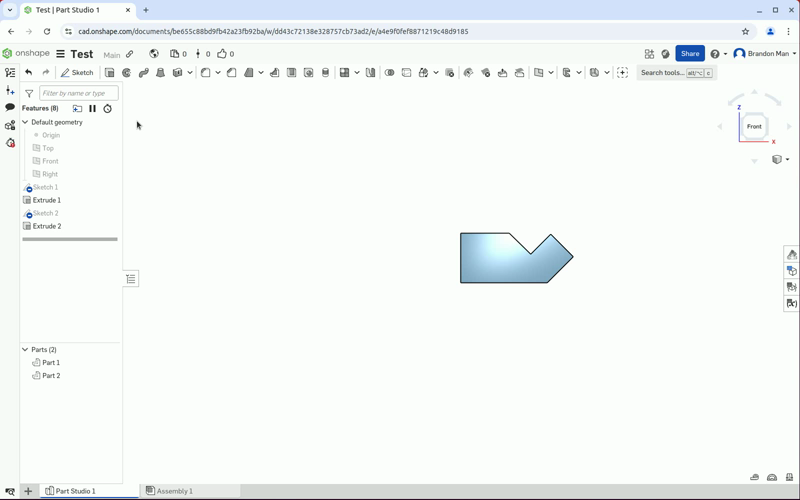
key(left, 2)
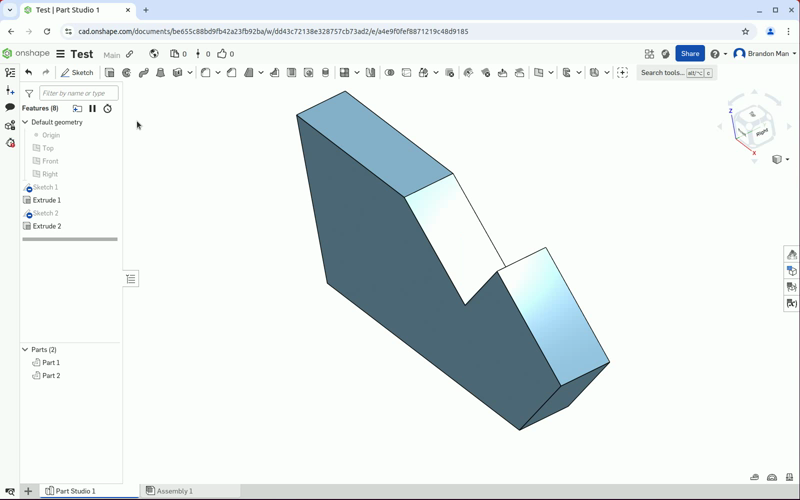
key(down, 2)
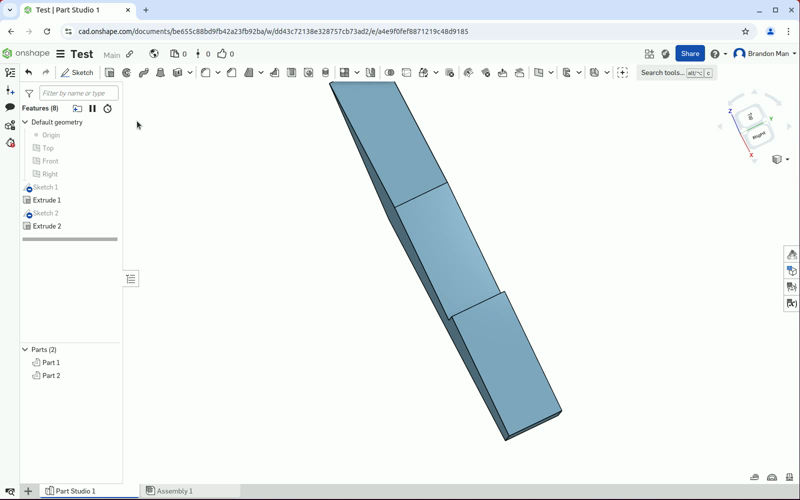
key(up, 2)
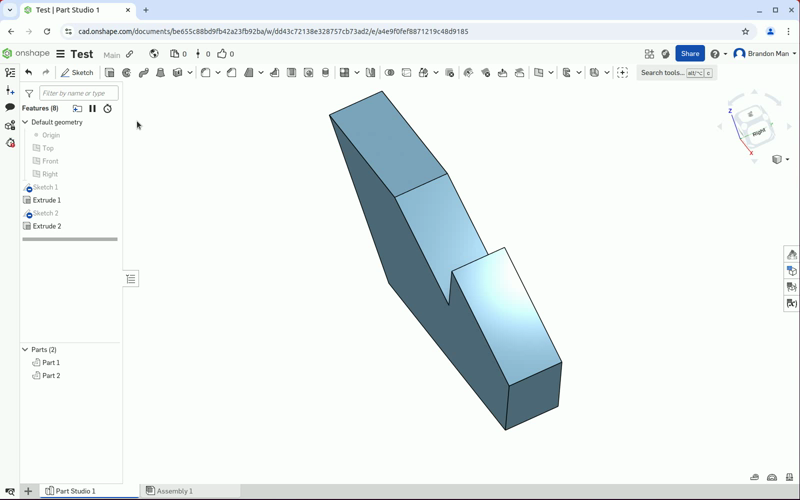
key(right, 2)
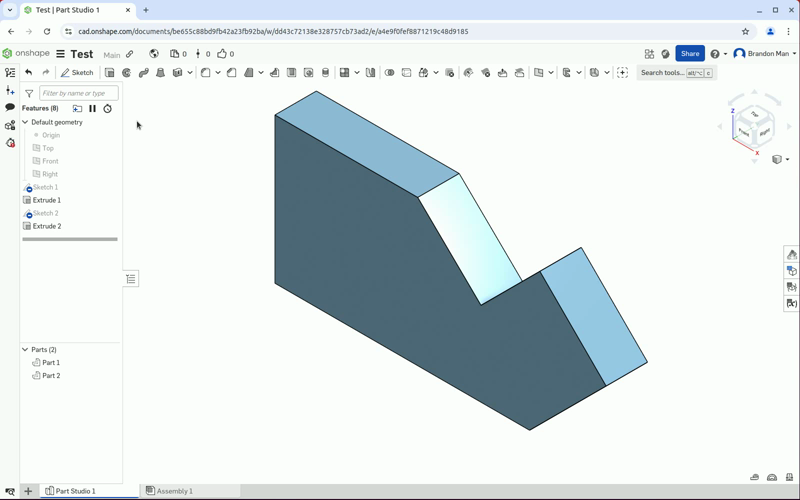
mouse_move(73, 189)
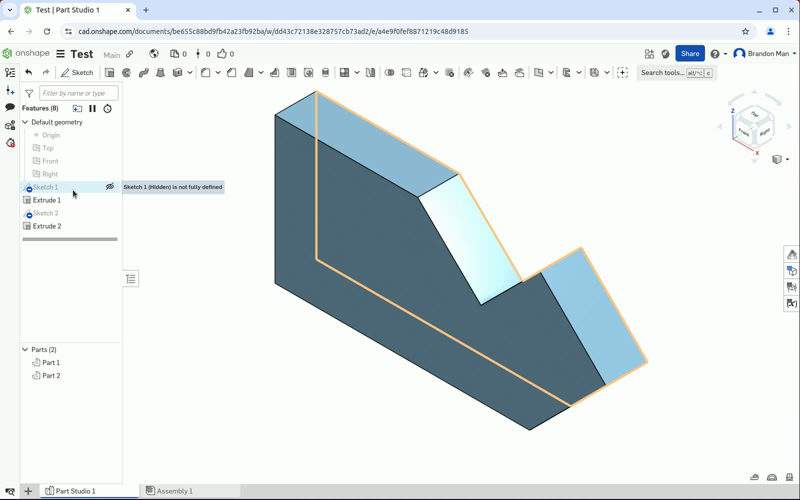
click(73, 189)